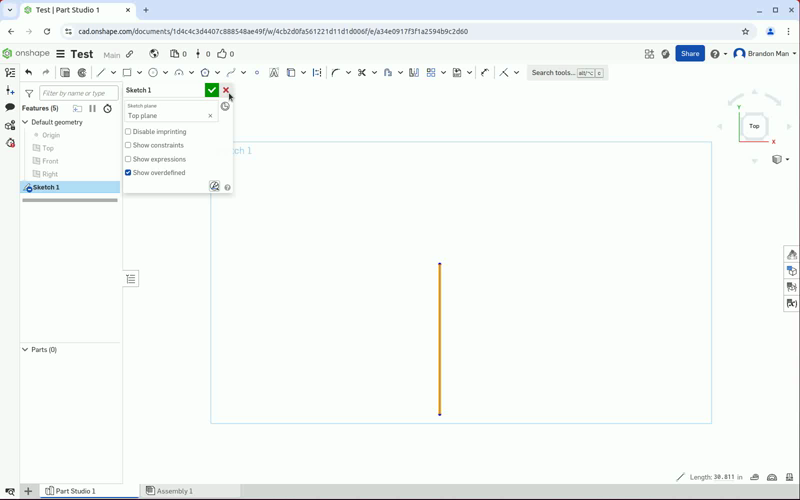
key(shift+h)
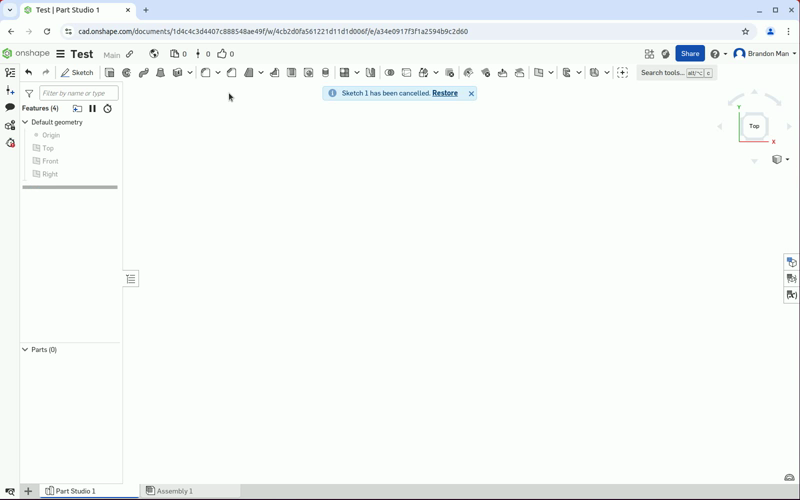
mouse_move(73, 352)
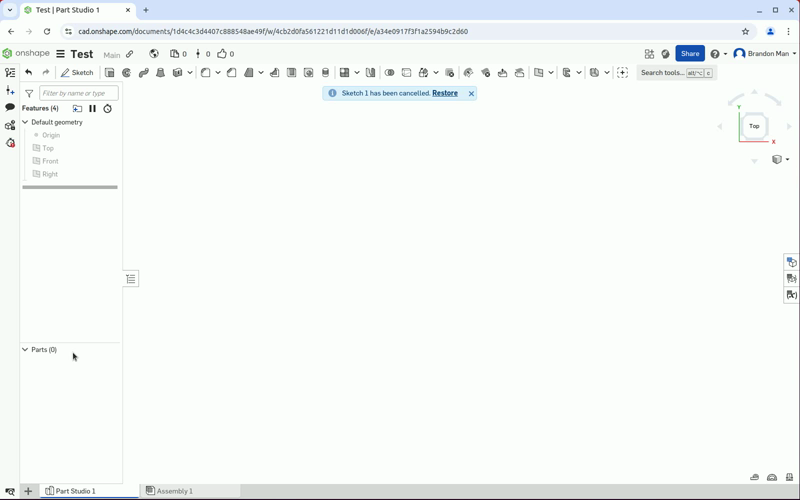
key(y)
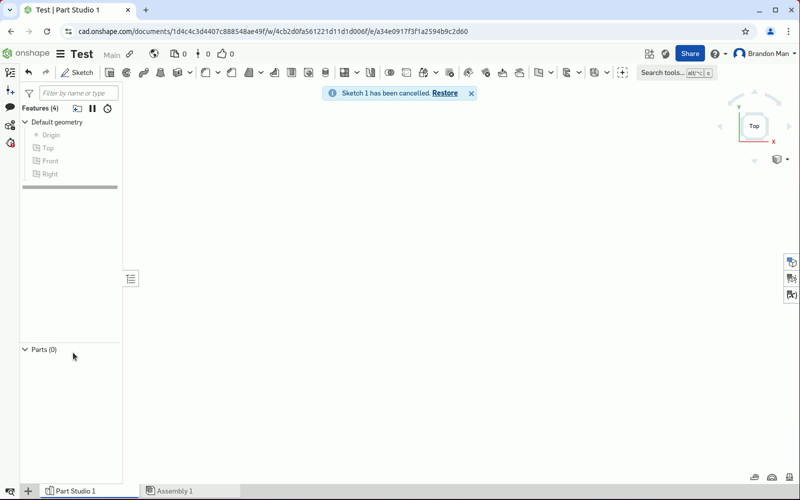
key(shift+p)
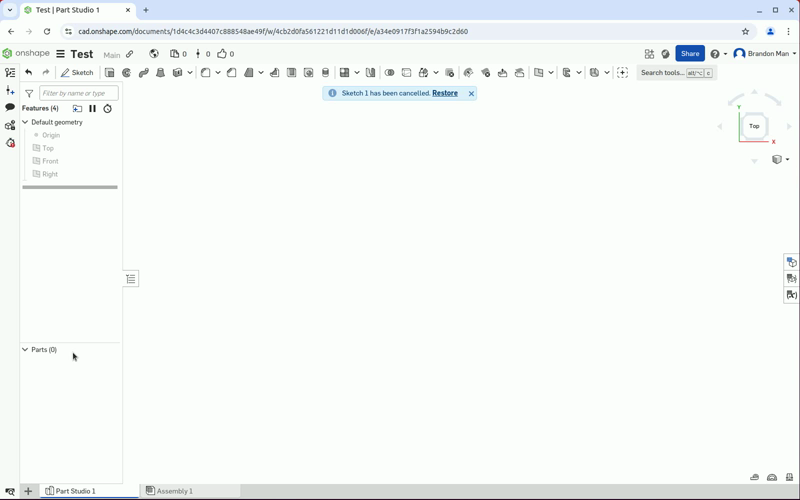
key(space)
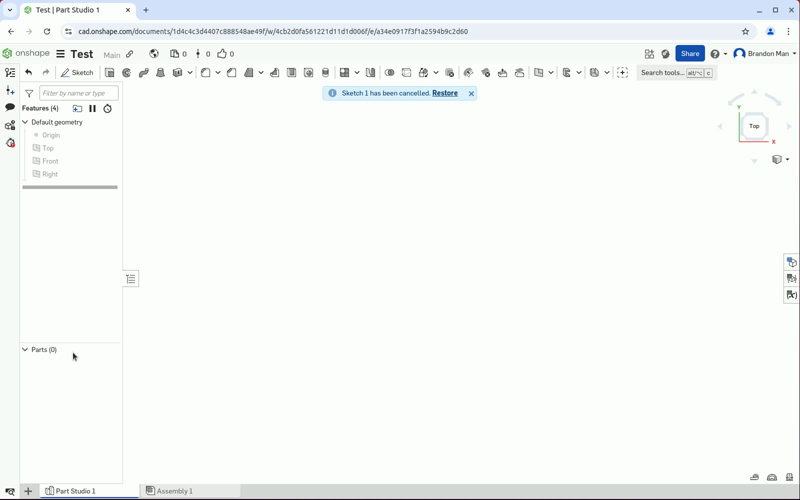
key_down(shift)
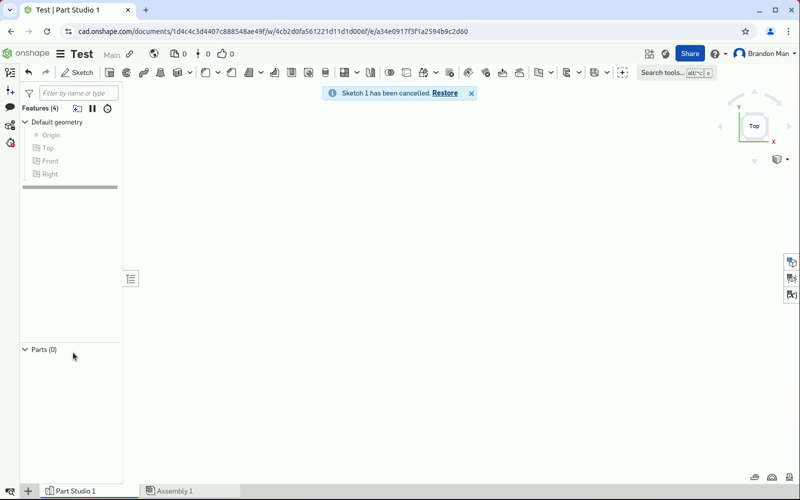
key(up)
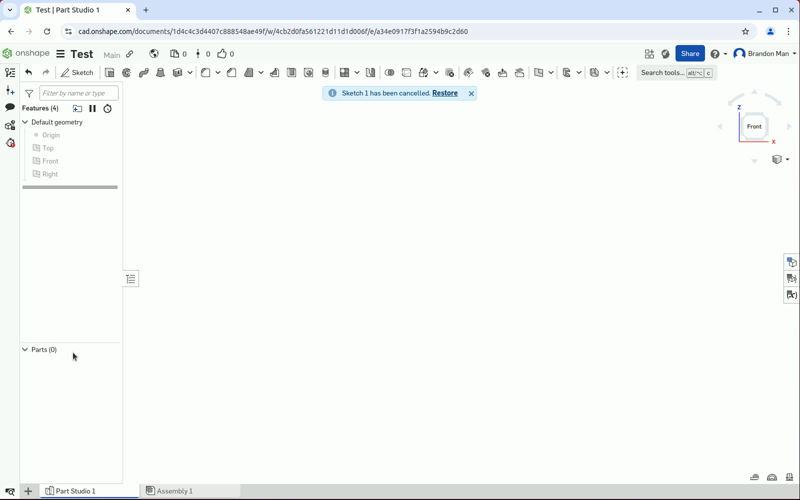
key_up(shift)
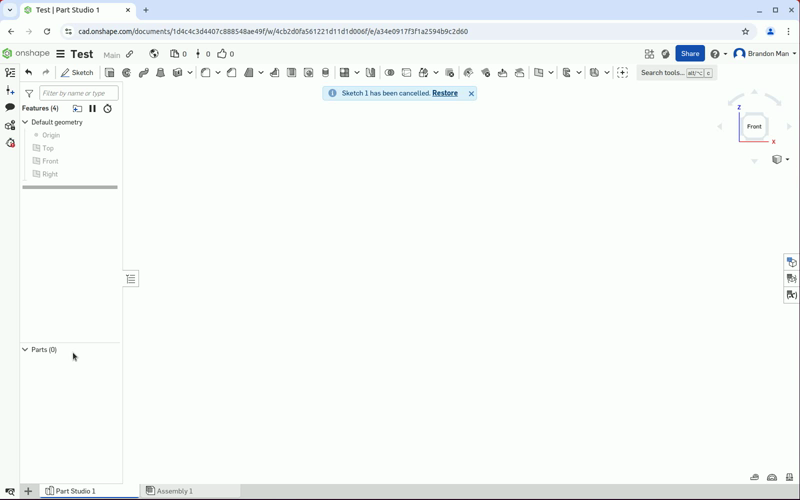
mouse_move(73, 352)
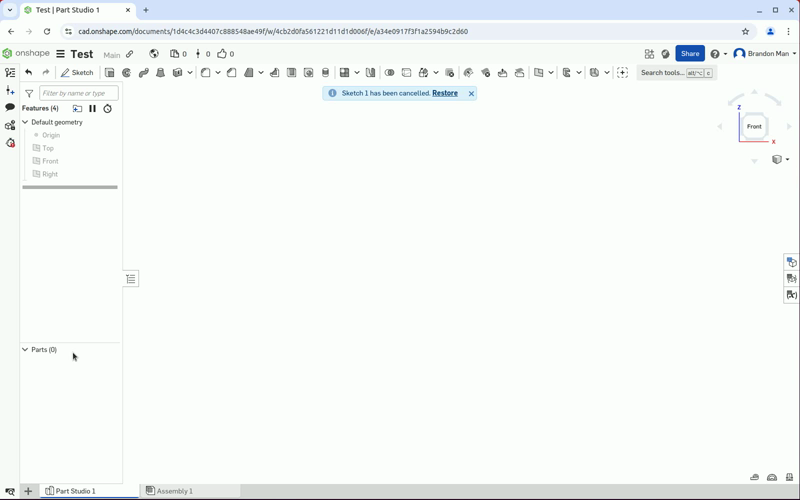
key(shift+y)
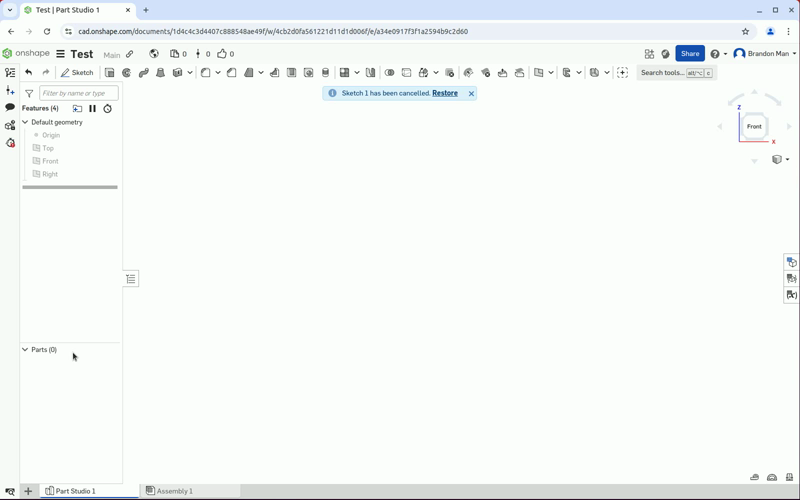
key(shift+s)
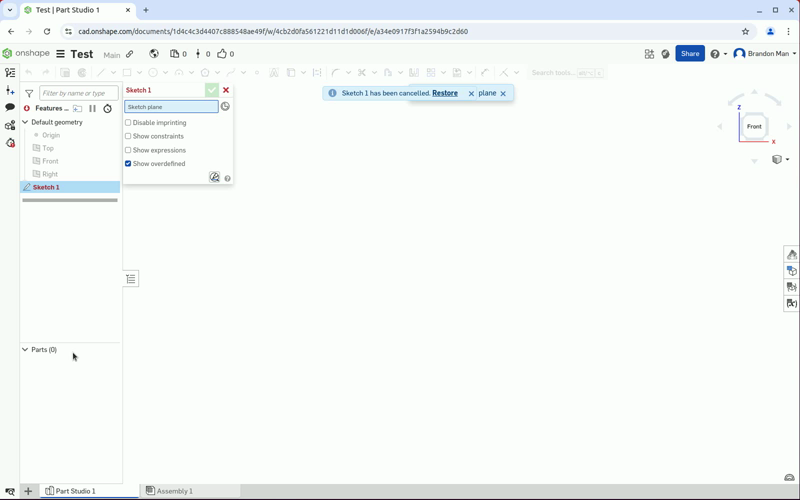
mouse_move(73, 163)
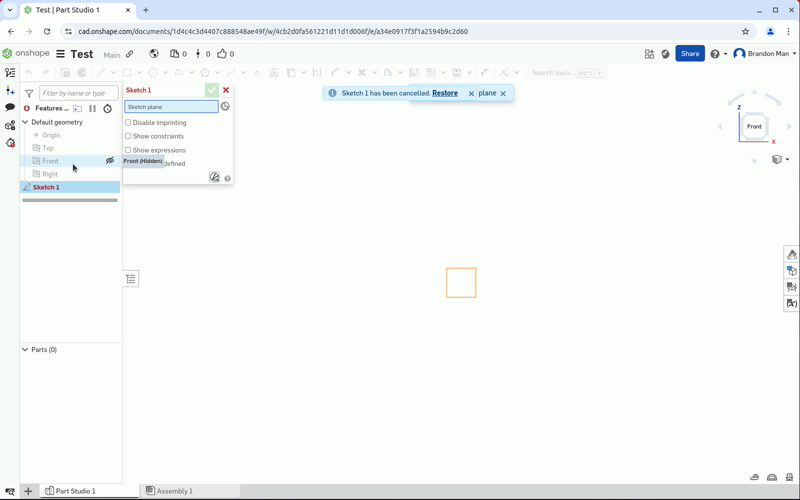
click(73, 163)
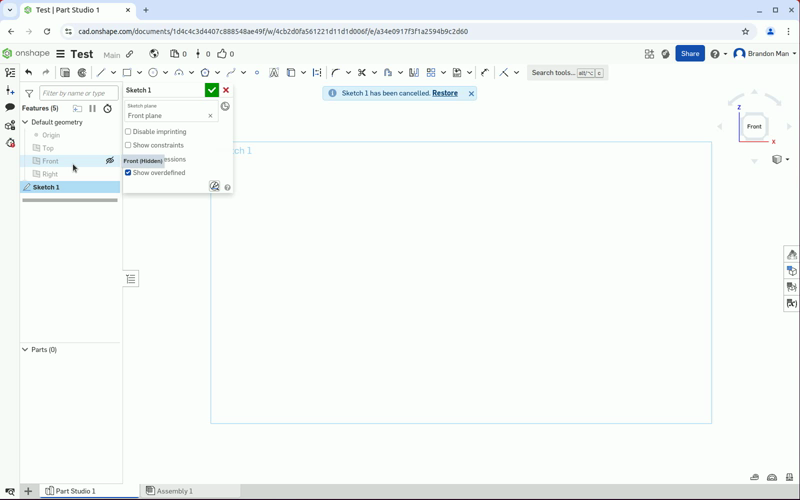
mouse_move(73, 352)
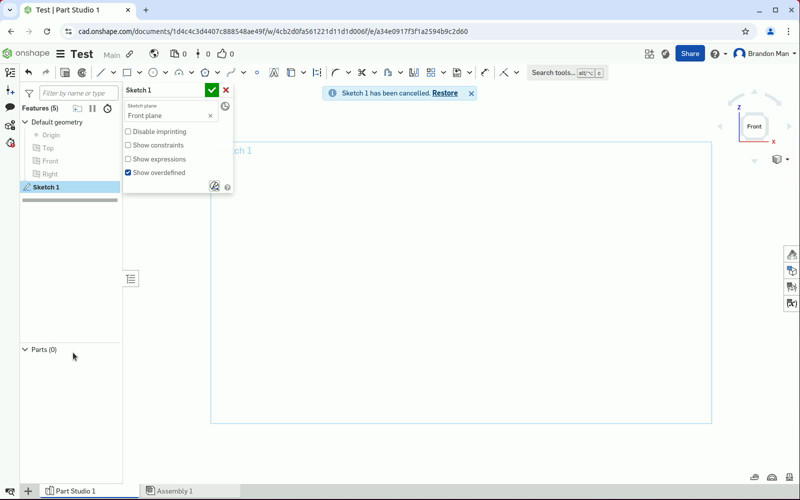
key(y)
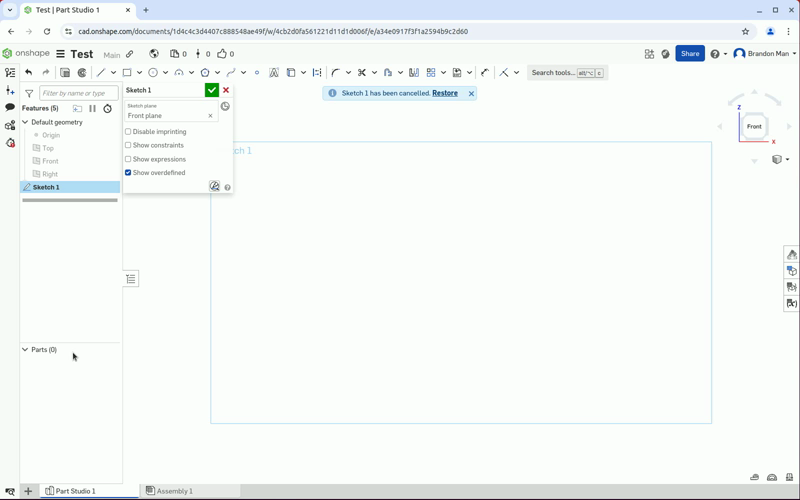
key(l)
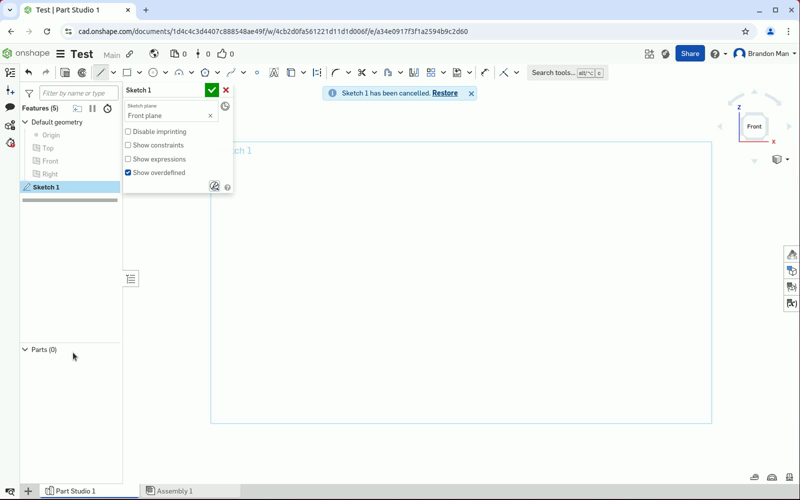
key_down(shift)
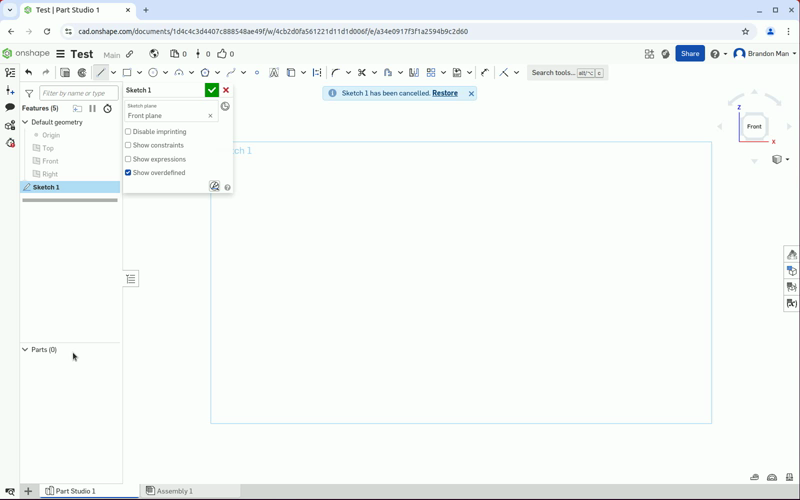
mouse_move(348, 349)
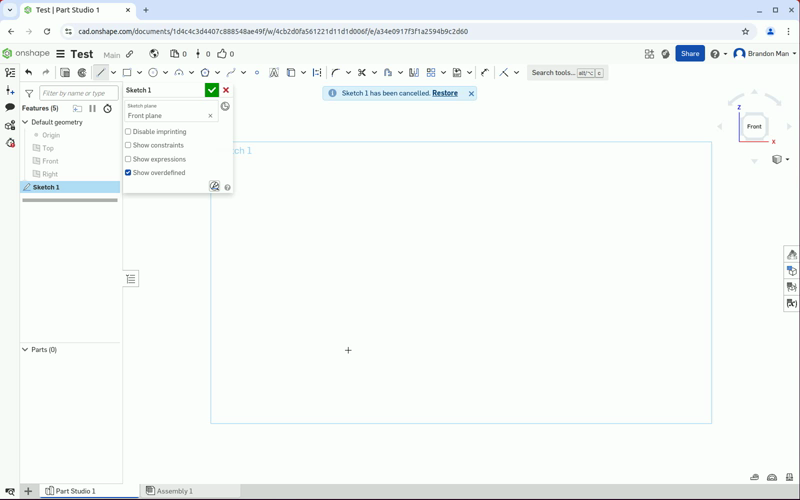
click(348, 349)
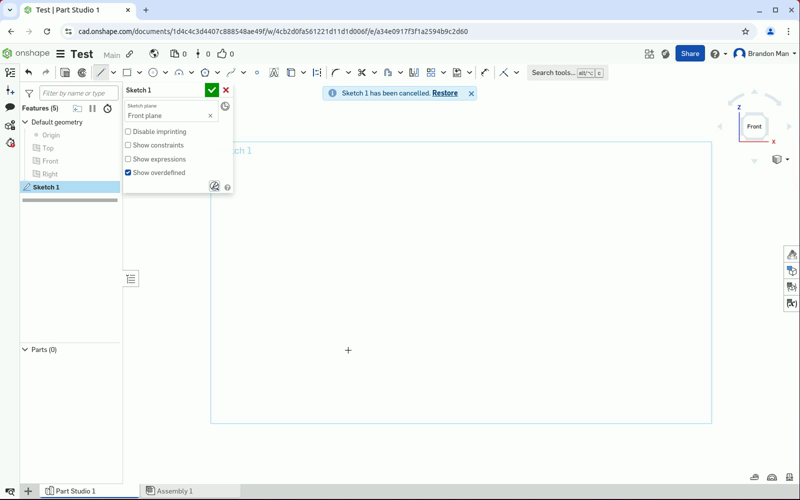
key_up(shift)
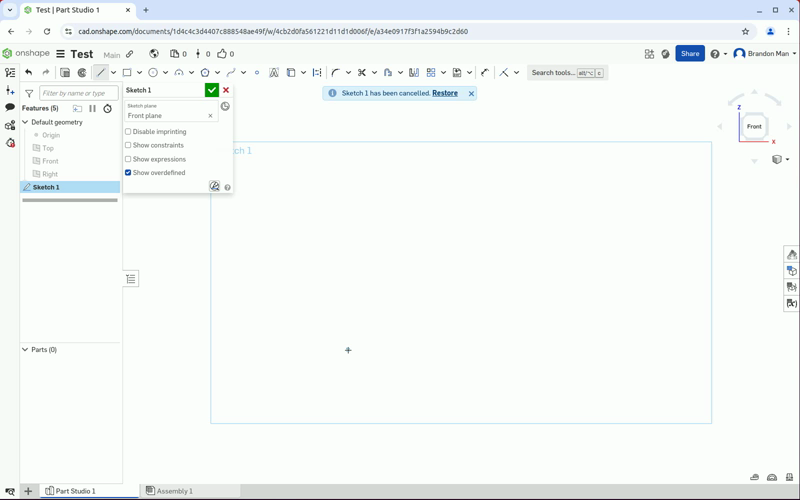
key_down(shift)
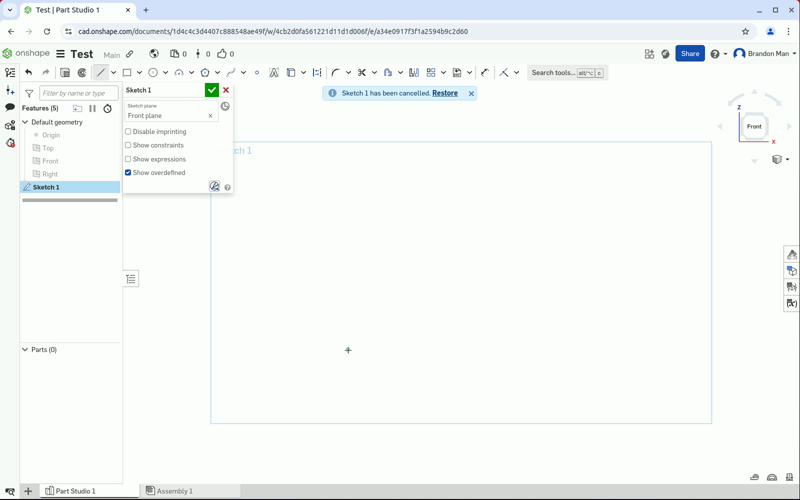
mouse_move(498, 349)
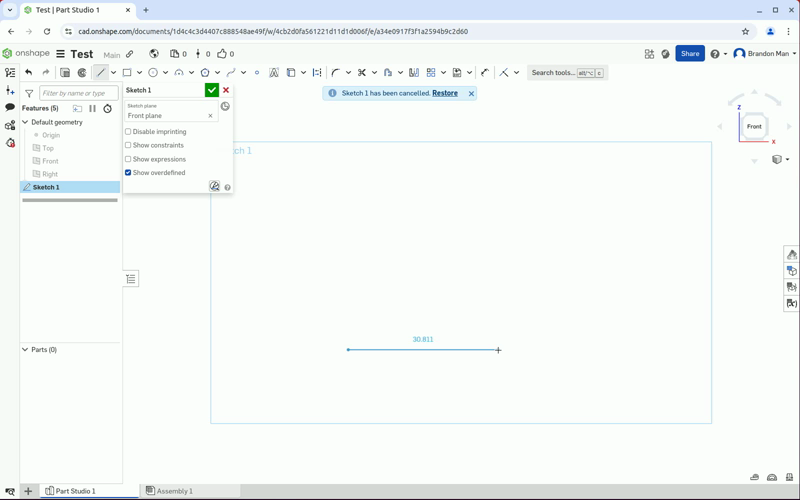
click(498, 349)
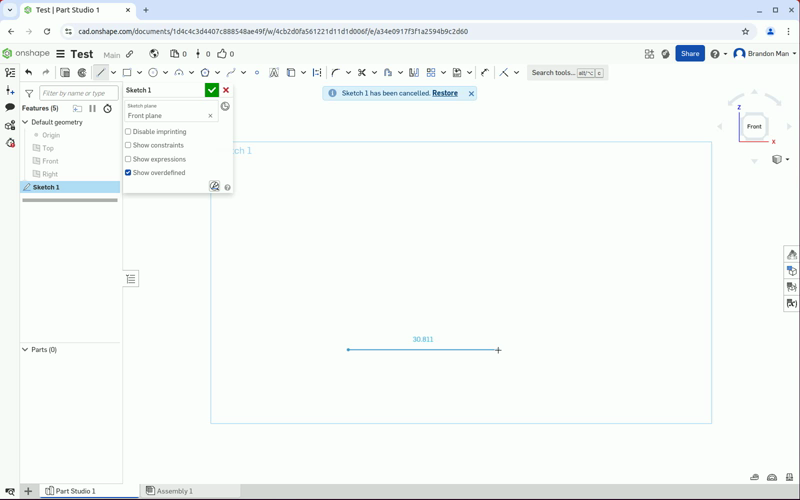
key_up(shift)
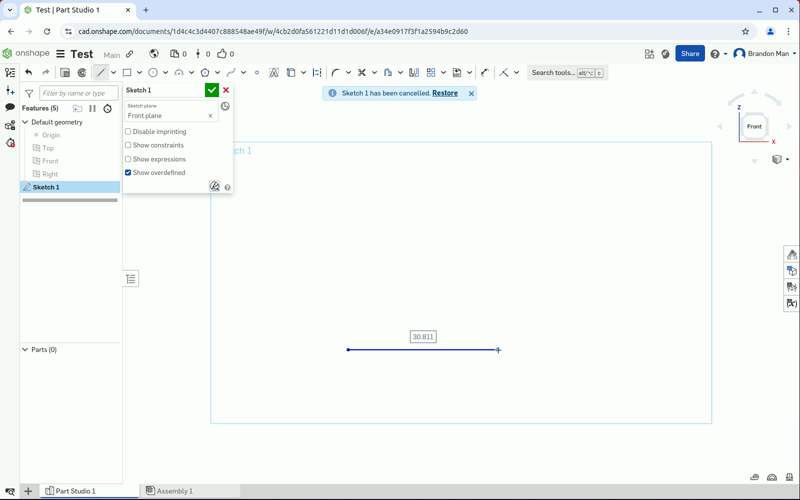
key_down(shift)
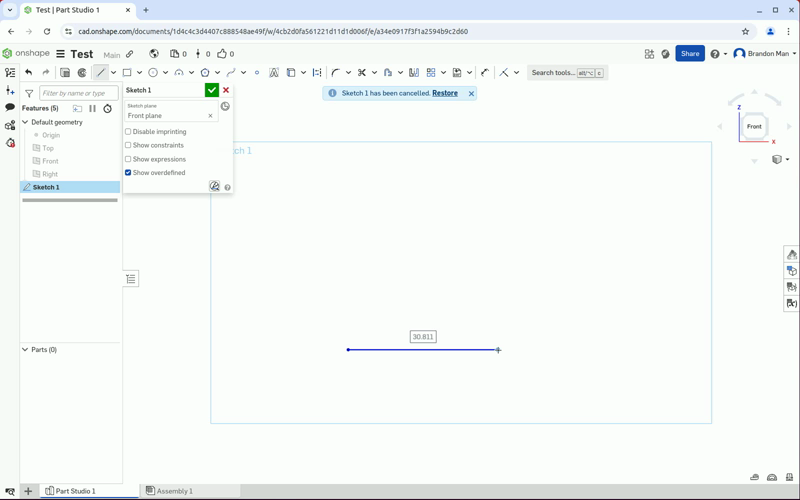
mouse_move(498, 259)
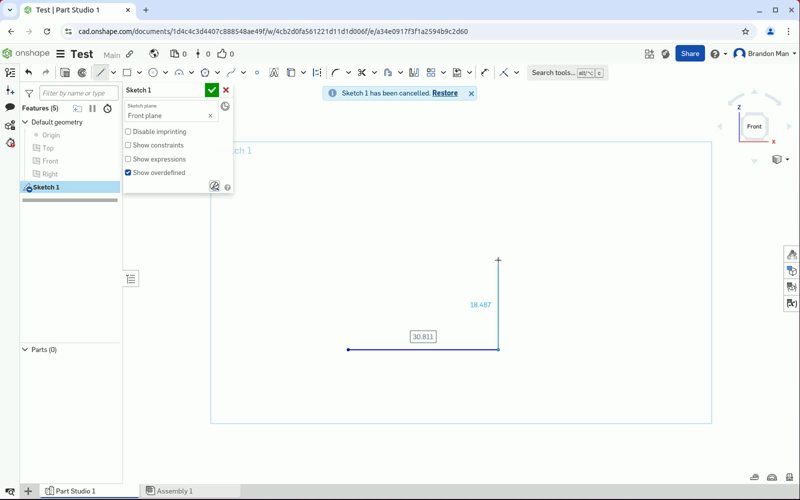
click(498, 259)
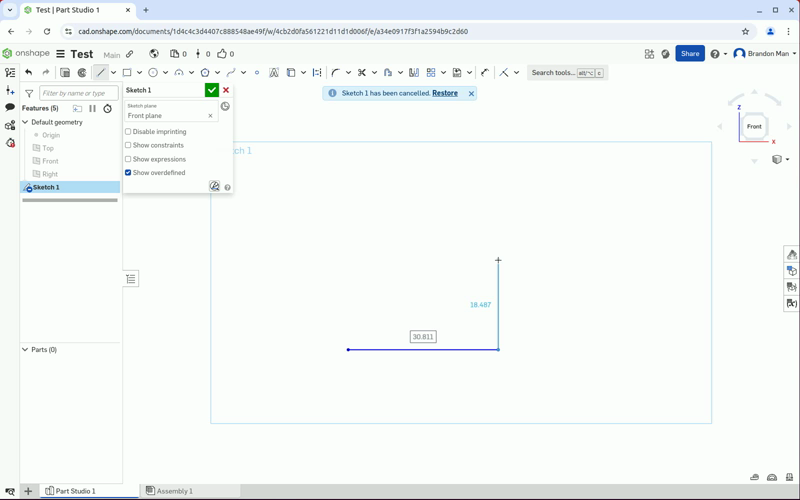
key_up(shift)
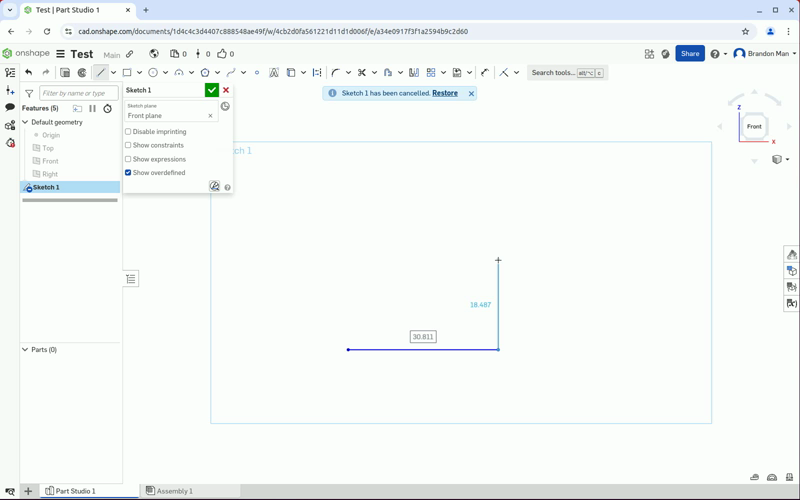
key_down(shift)
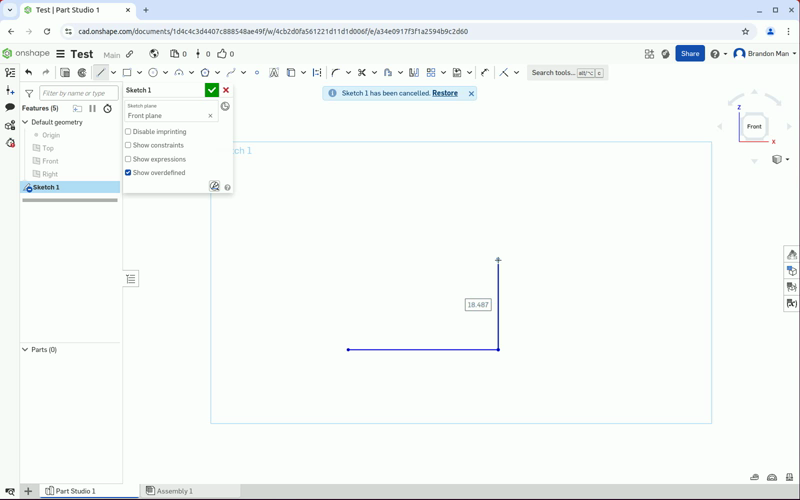
mouse_move(348, 259)
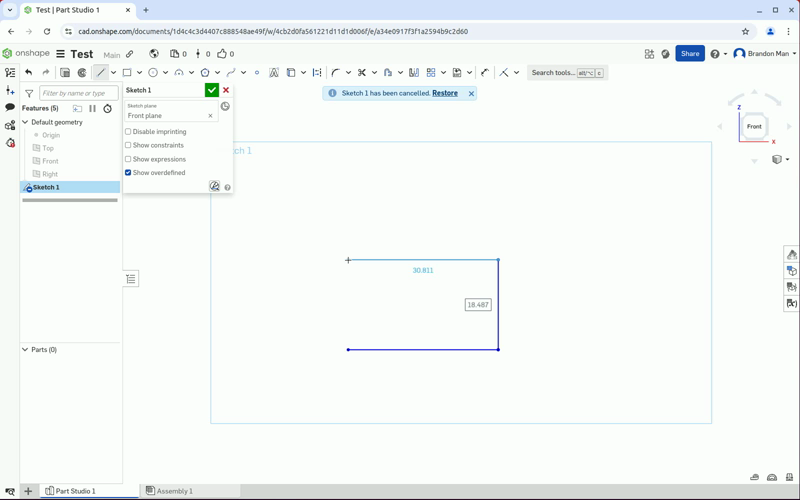
click(348, 259)
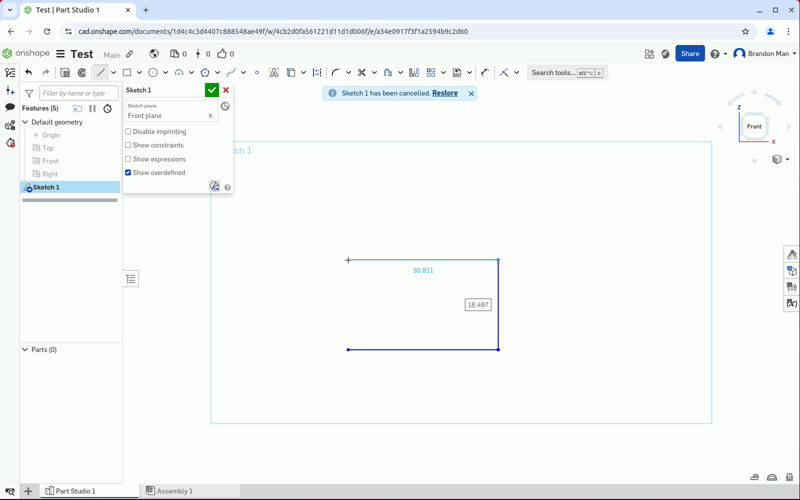
key_up(shift)
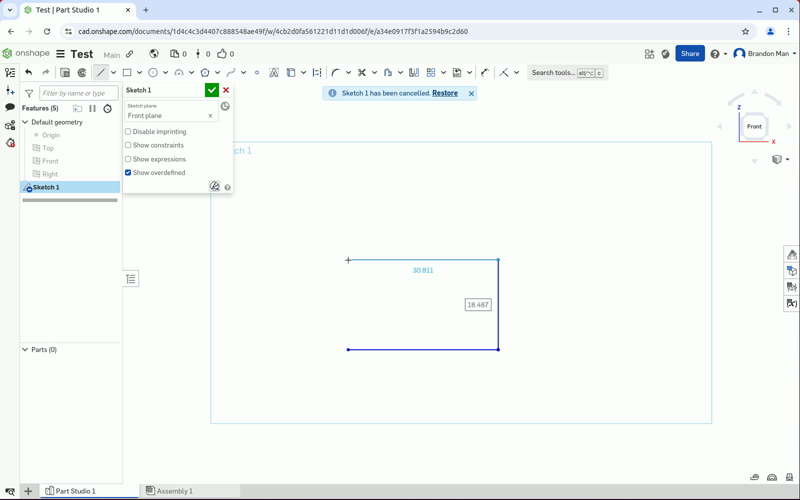
key_down(shift)
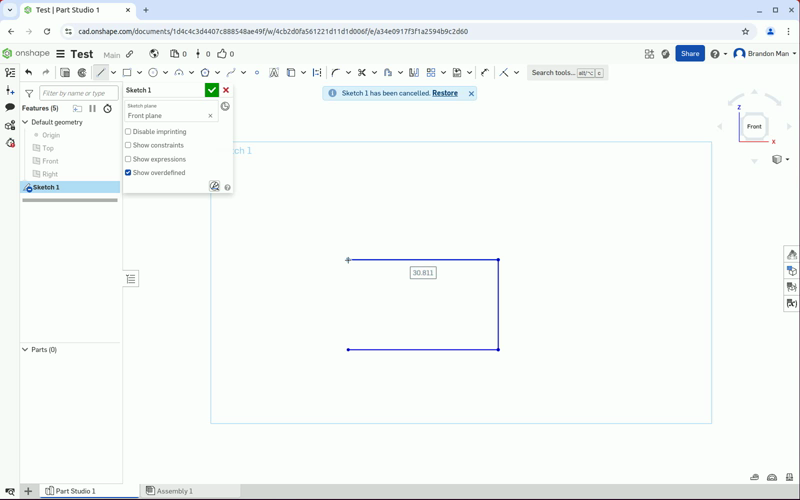
mouse_move(348, 349)
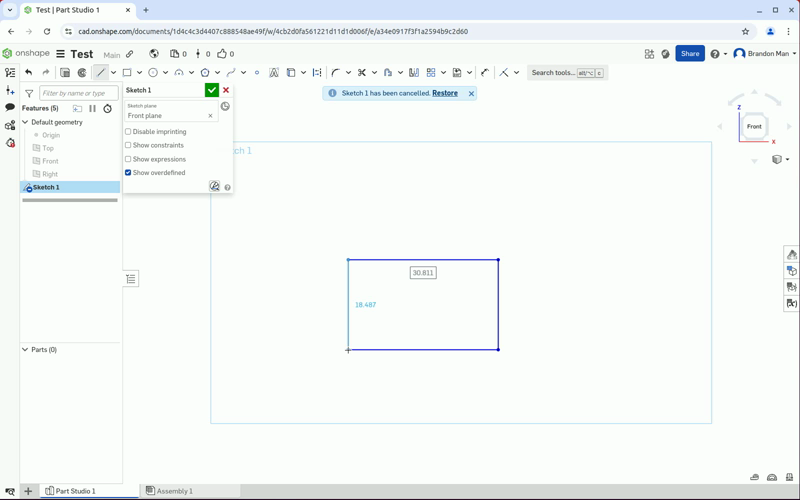
key_up(shift)
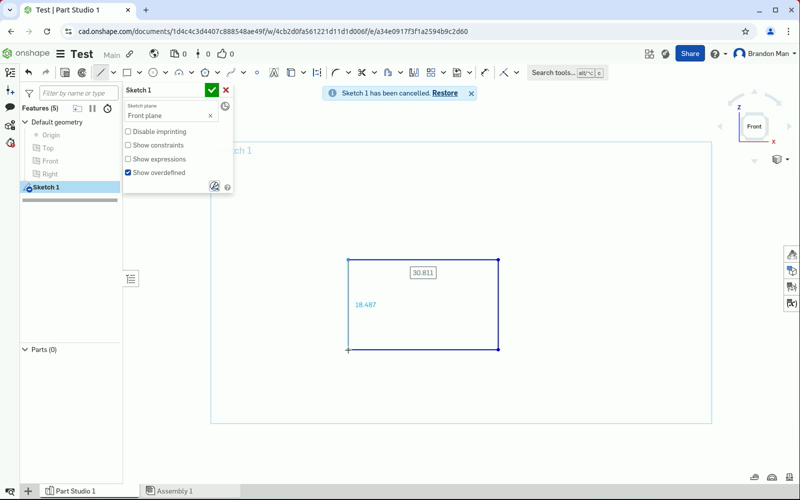
click(348, 349)
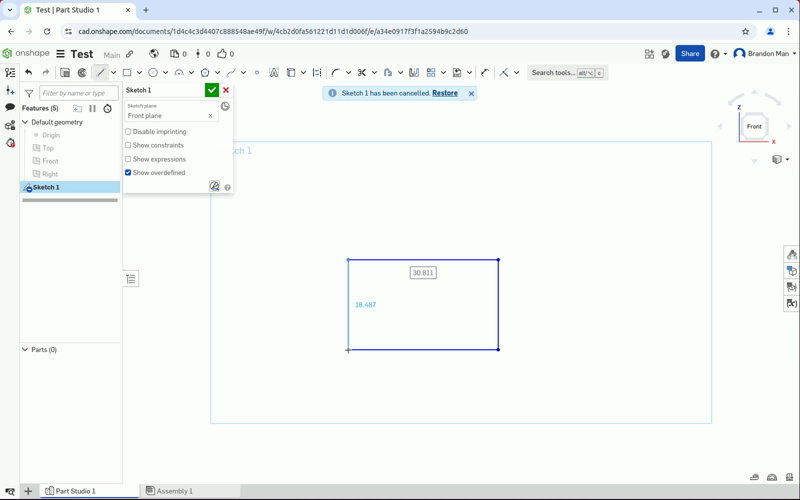
key(esc)
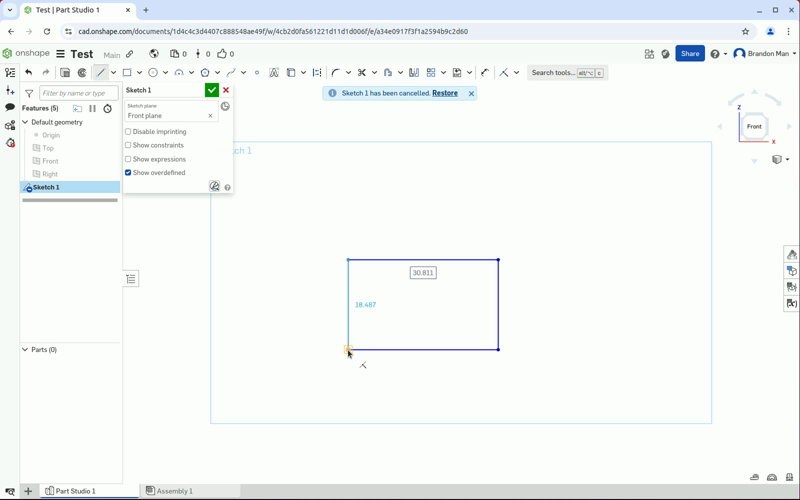
mouse_move(414, 289)
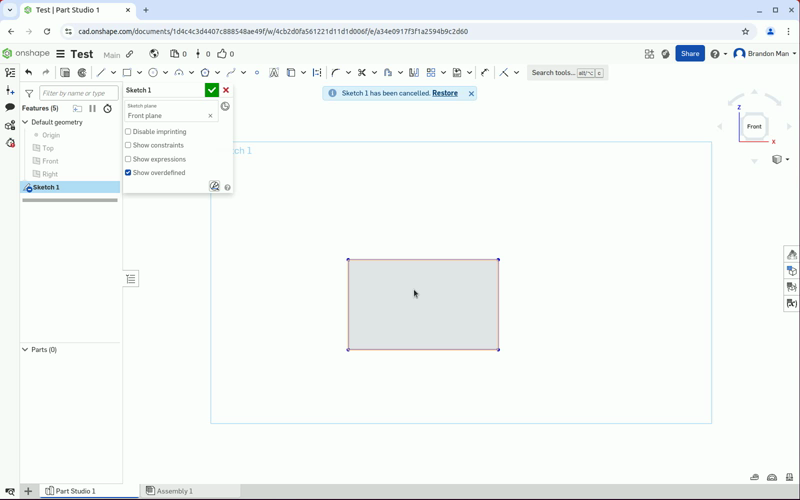
click(414, 289)
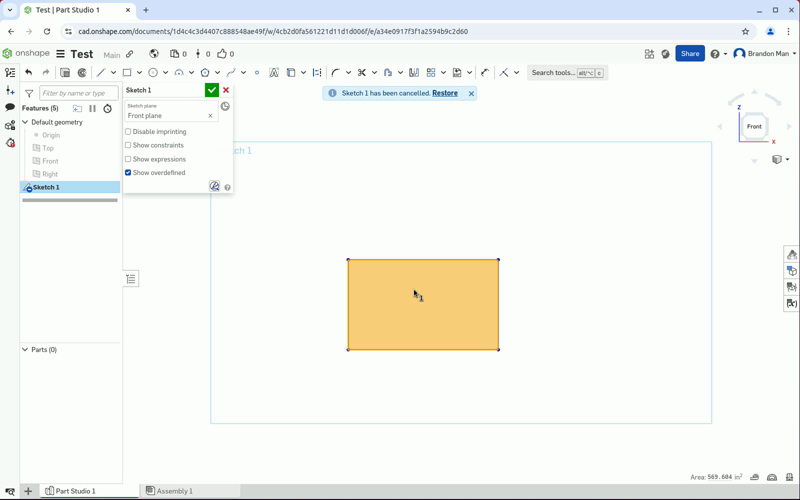
mouse_move(73, 352)
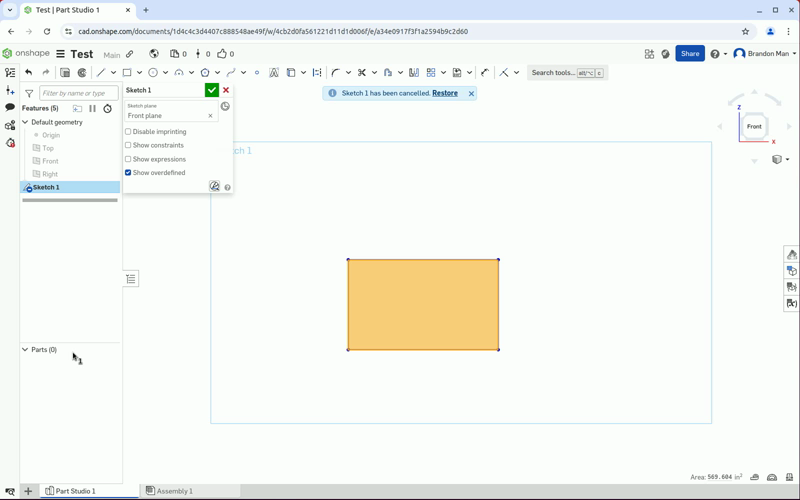
key(shift+y)
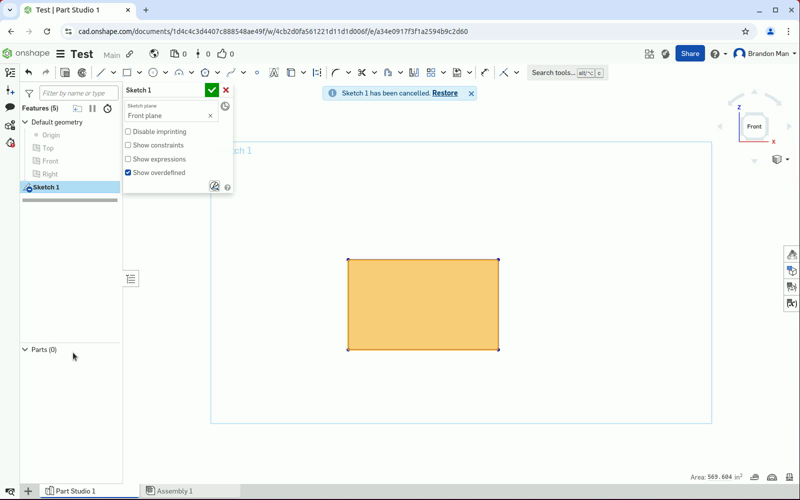
key(shift+e)
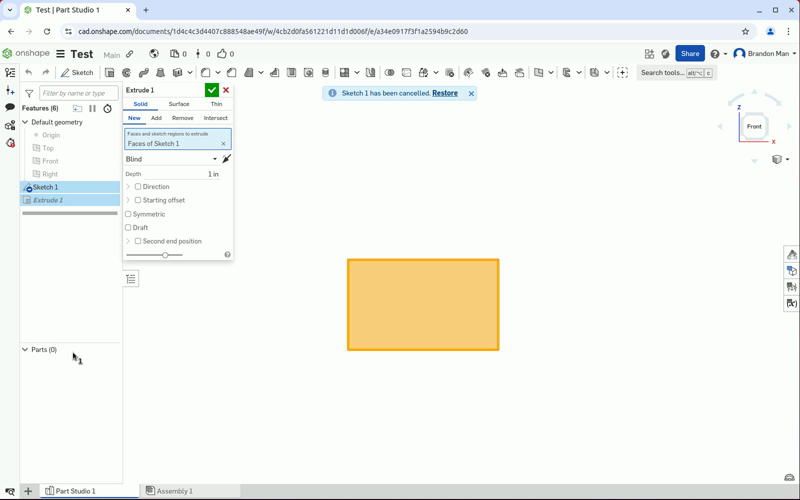
mouse_move(143, 106)
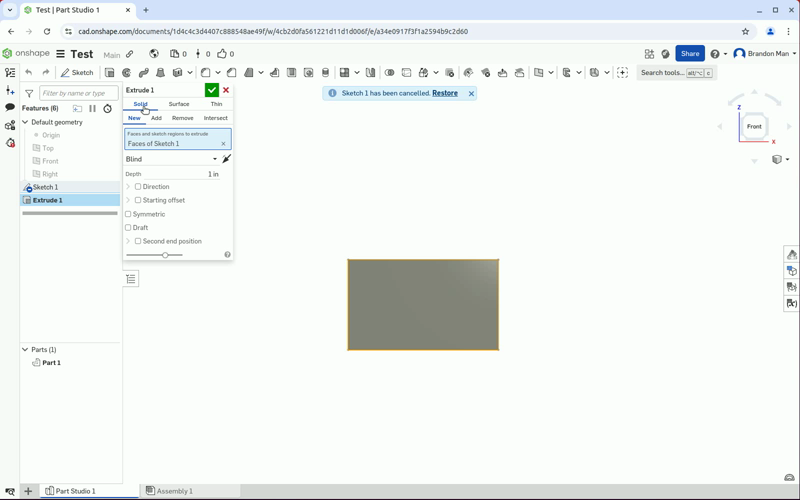
click(143, 106)
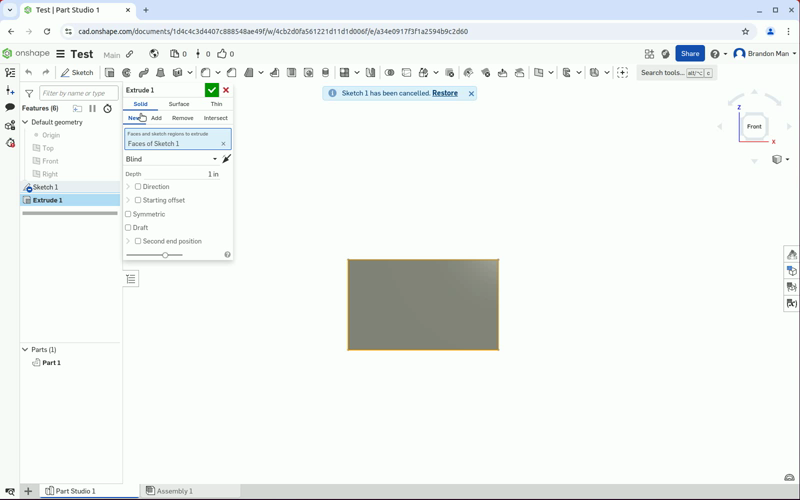
mouse_move(137, 120)
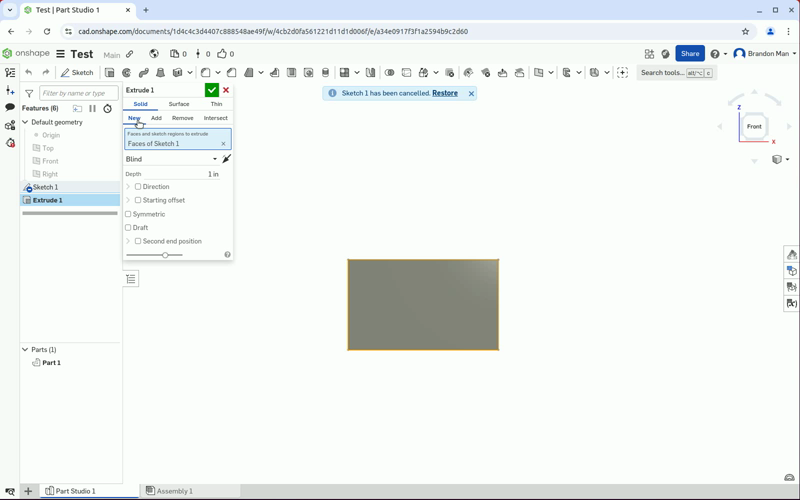
click(137, 120)
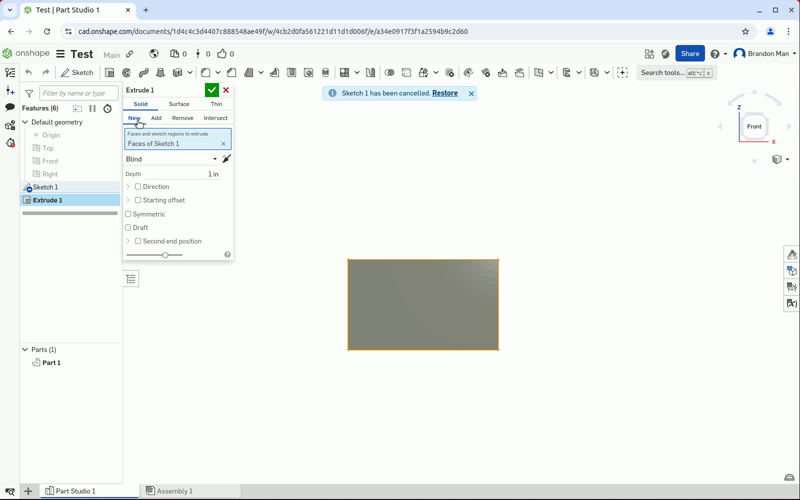
key(tab, 4)
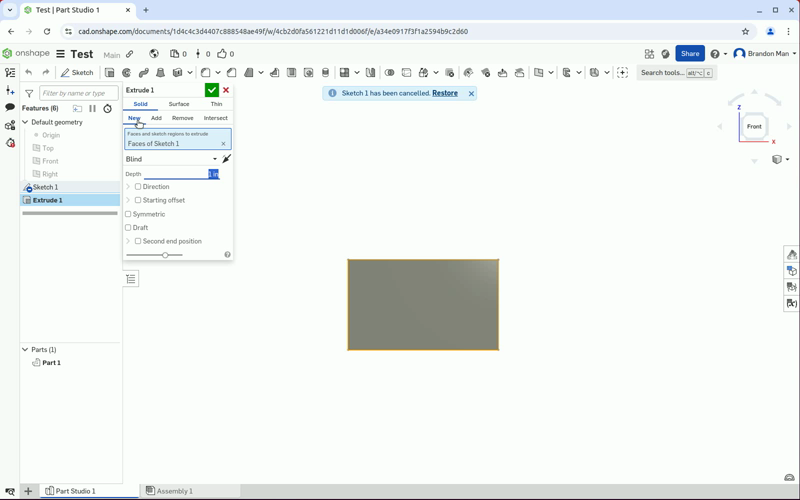
text(15.405)
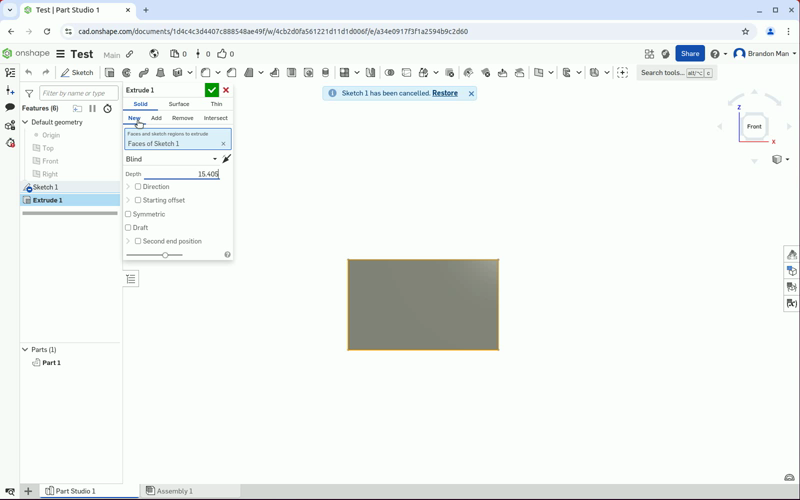
key(enter)
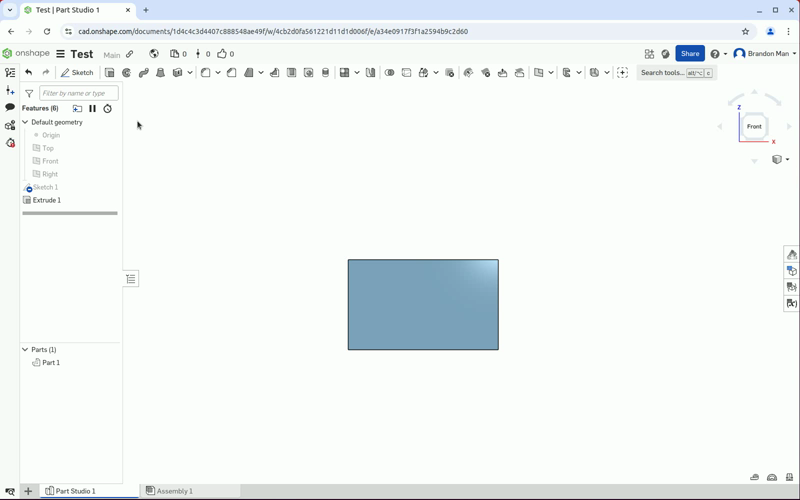
key(shift+h)
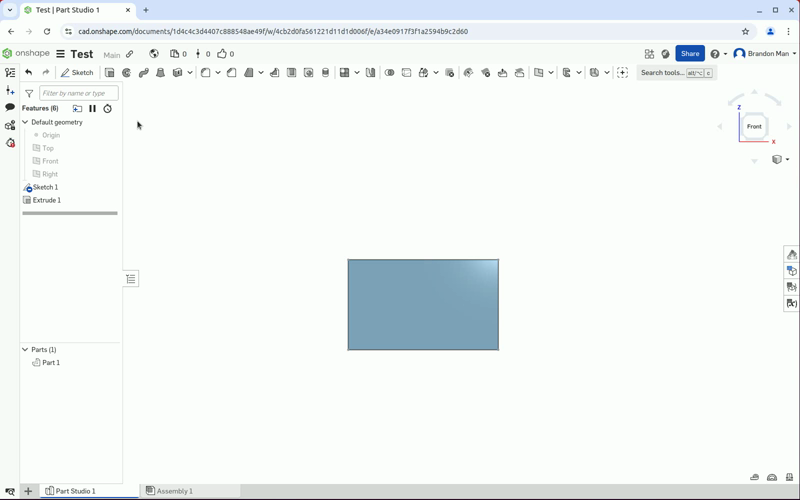
key(shift+h)
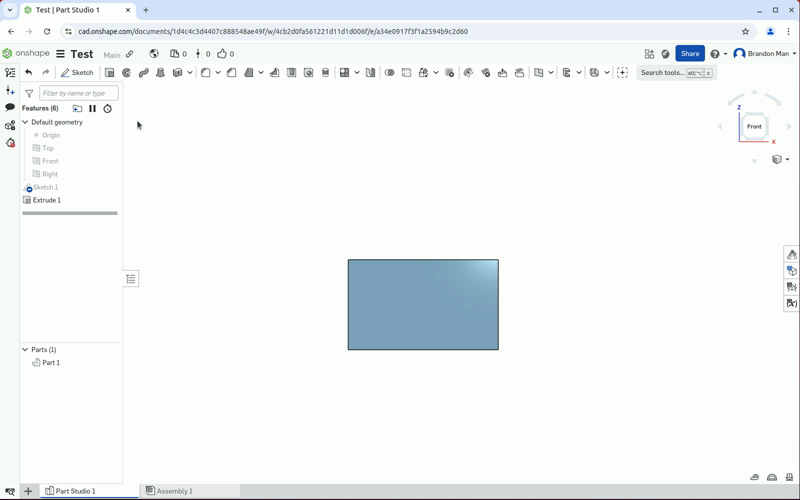
mouse_move(73, 189)
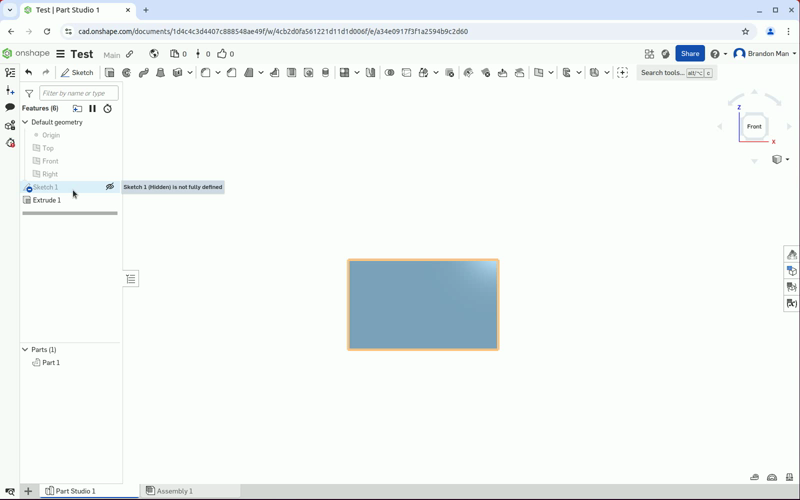
click(73, 189)
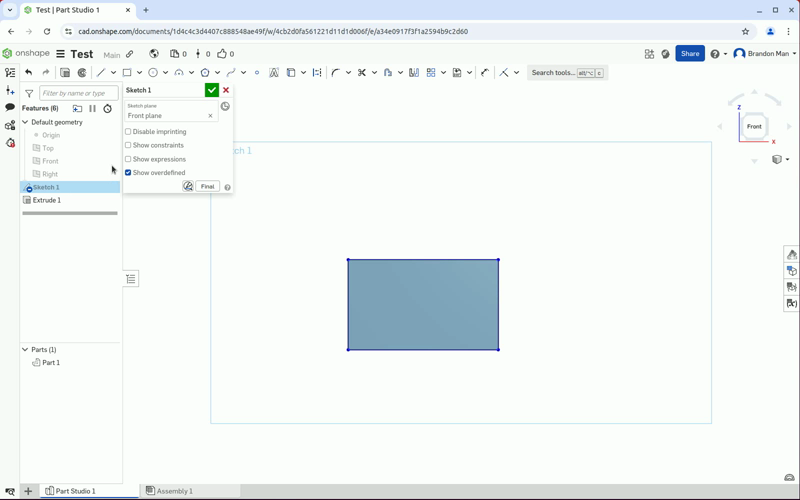
mouse_move(229, 92)
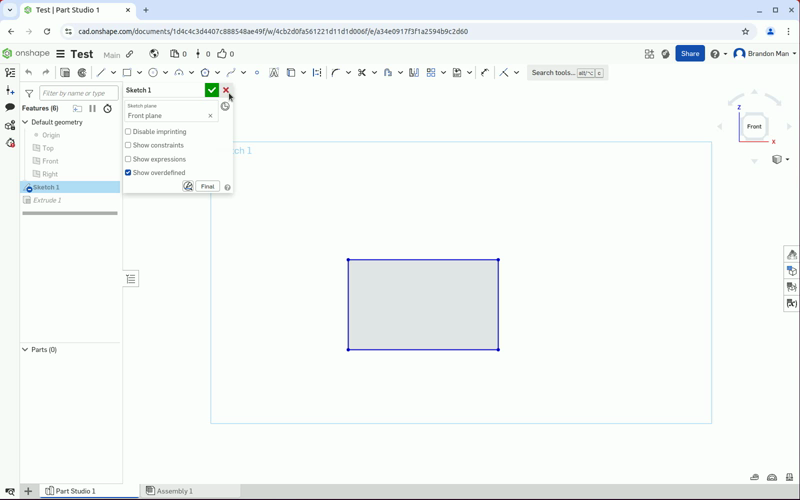
click(229, 92)
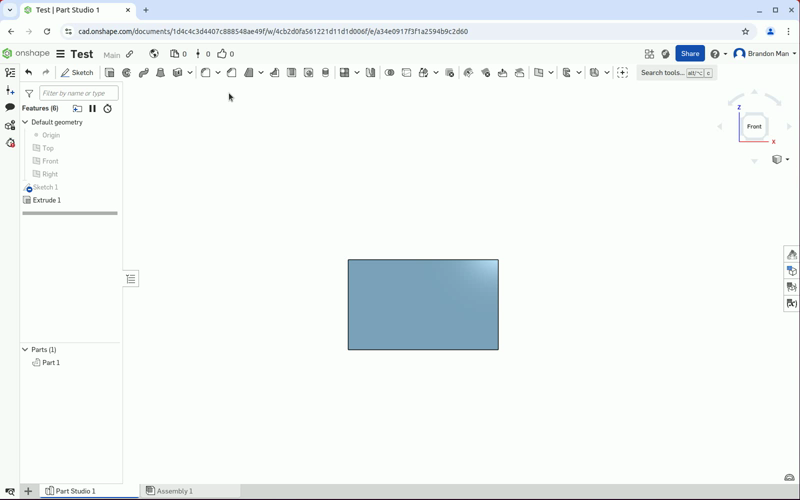
mouse_move(73, 352)
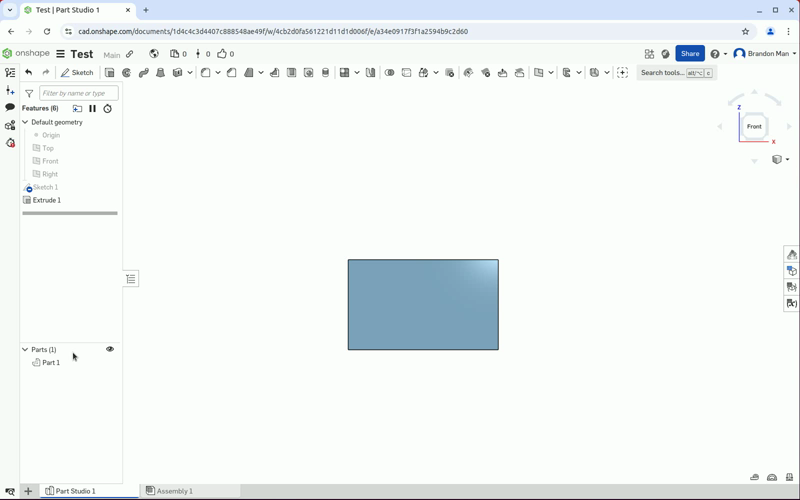
key(y)
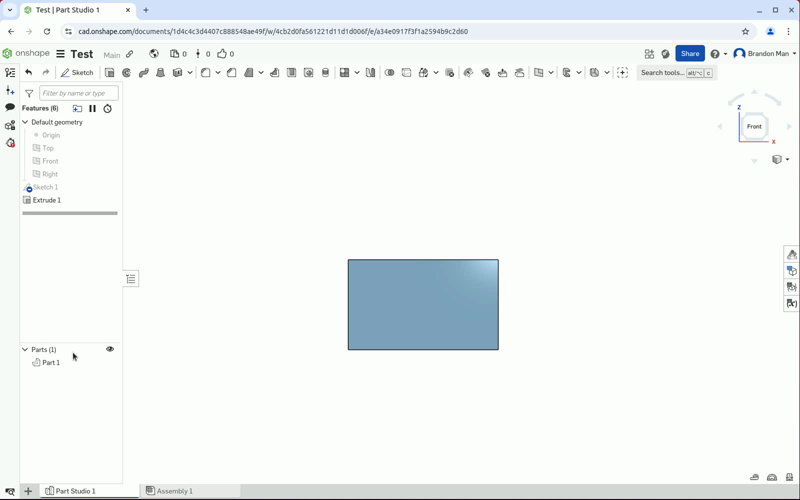
key(shift+p)
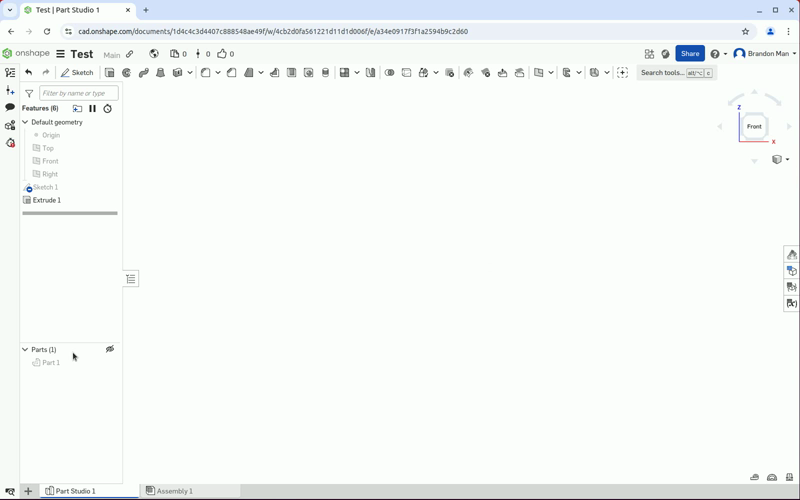
key(space)
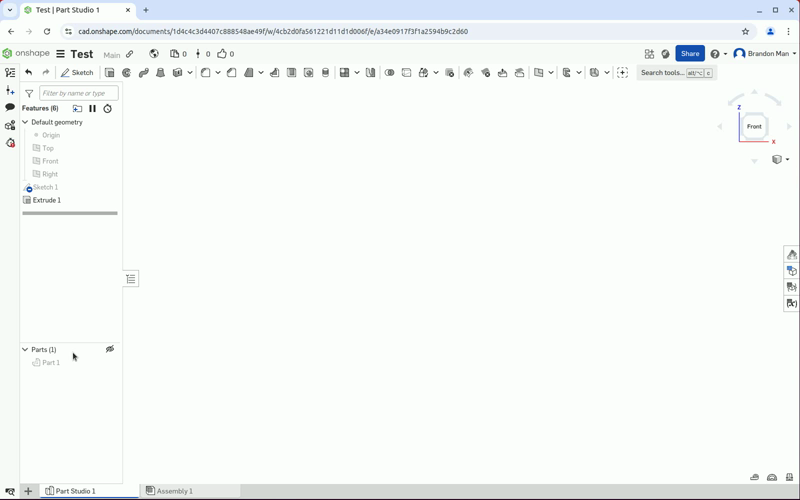
key_down(shift)
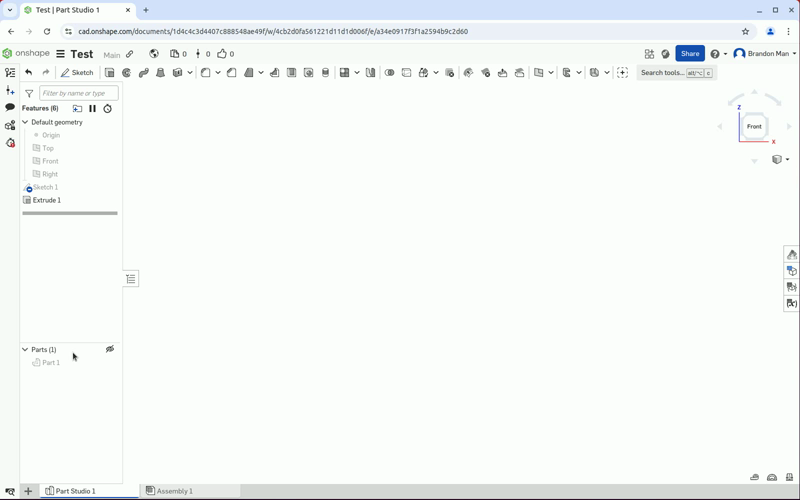
key(left)
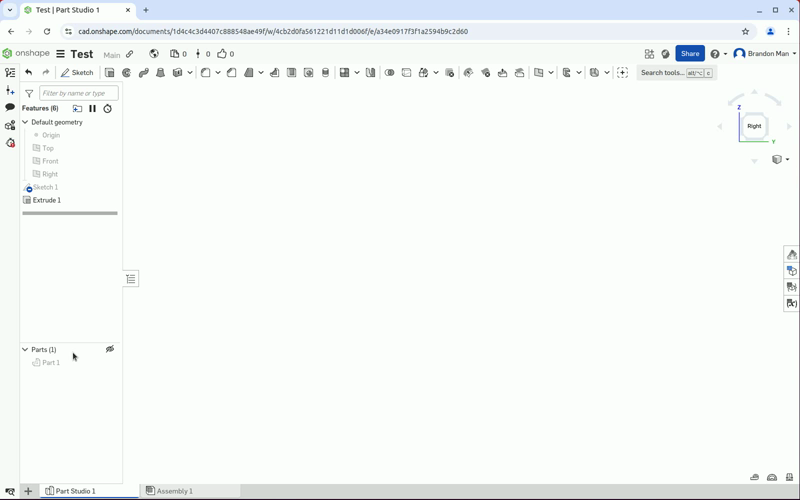
key_up(shift)
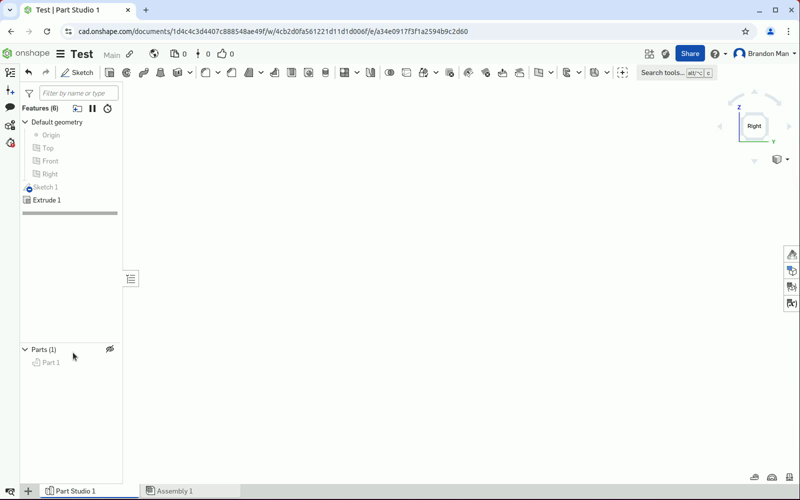
mouse_move(73, 352)
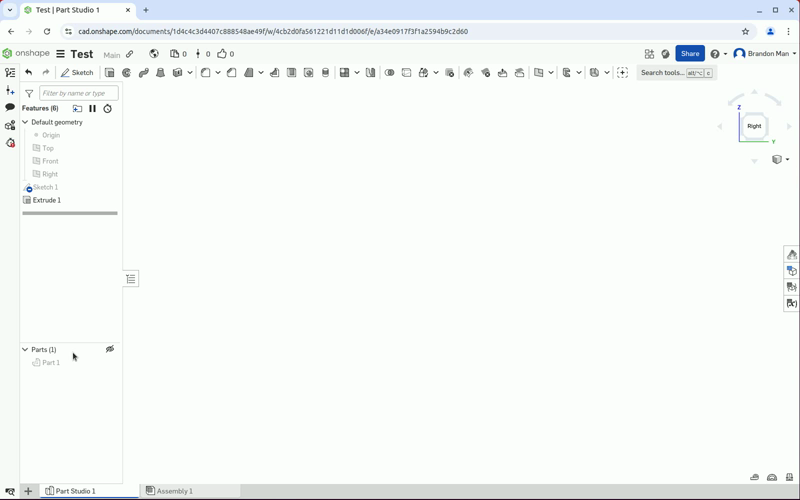
key(shift+y)
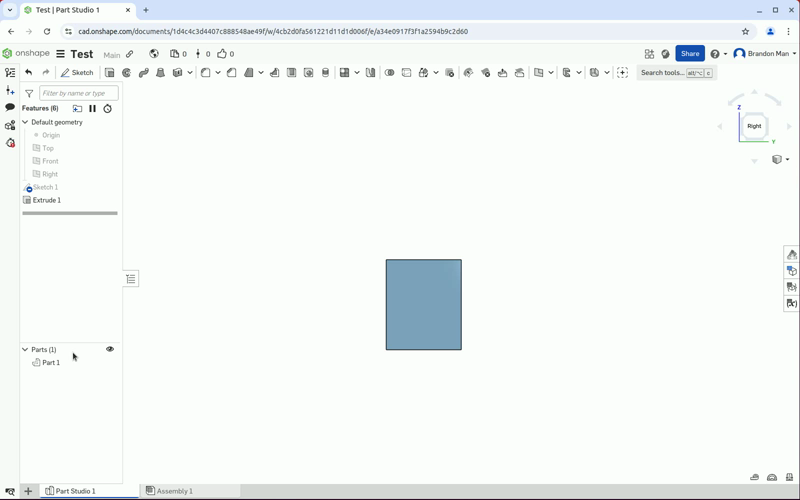
mouse_move(541, 75)
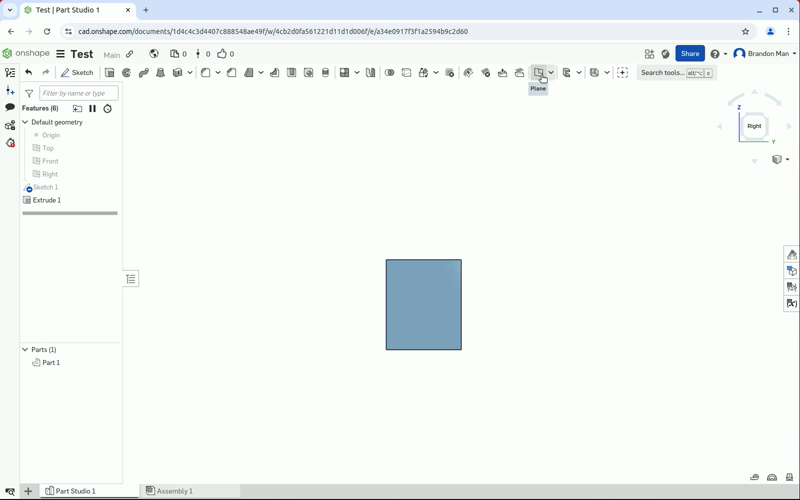
click(541, 75)
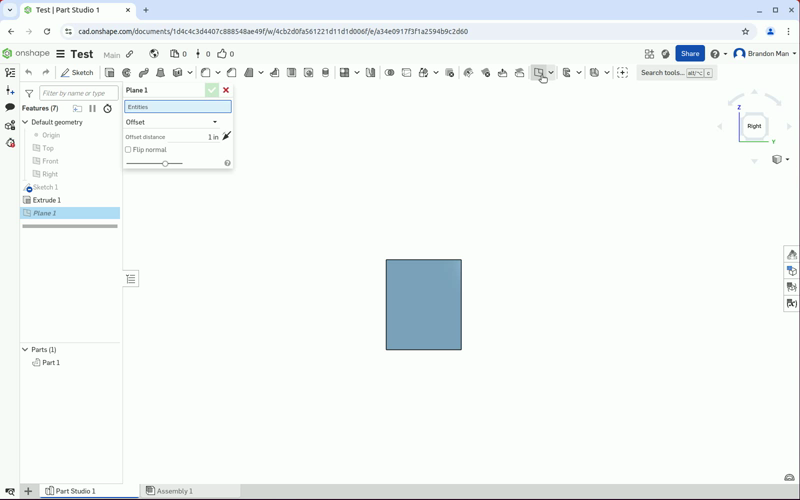
mouse_move(73, 176)
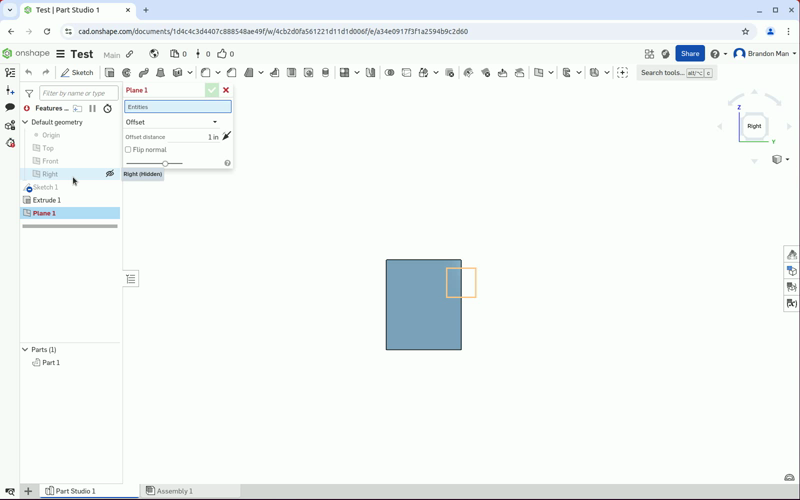
click(73, 176)
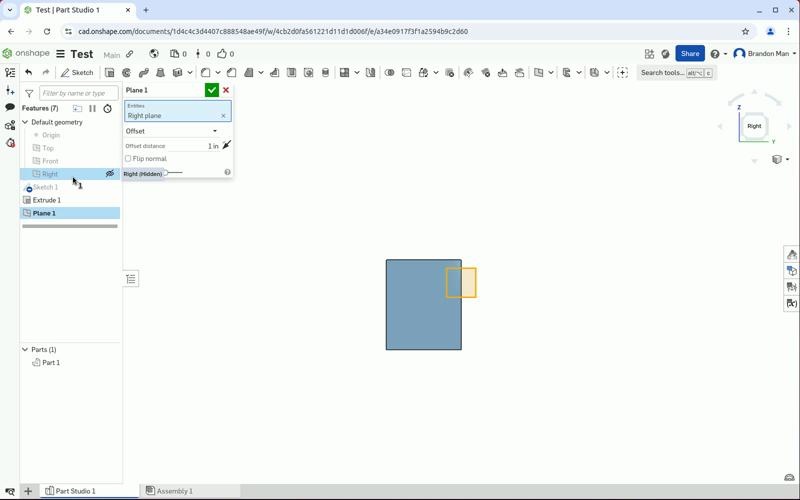
key(tab, 2)
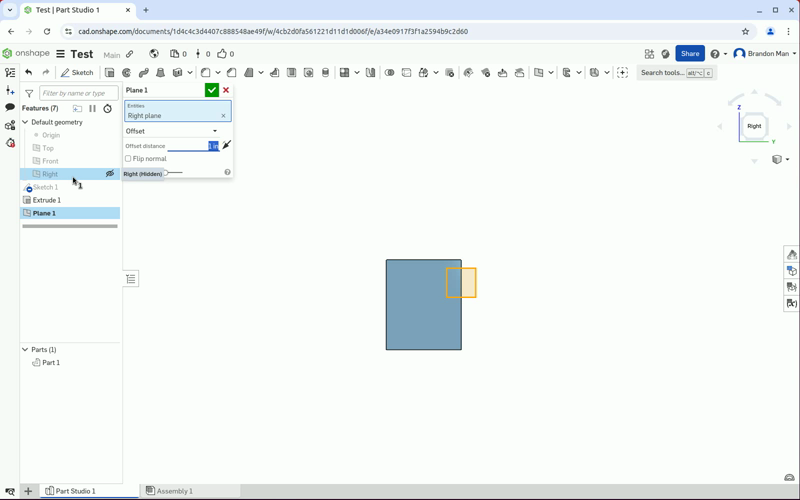
text(7.703)
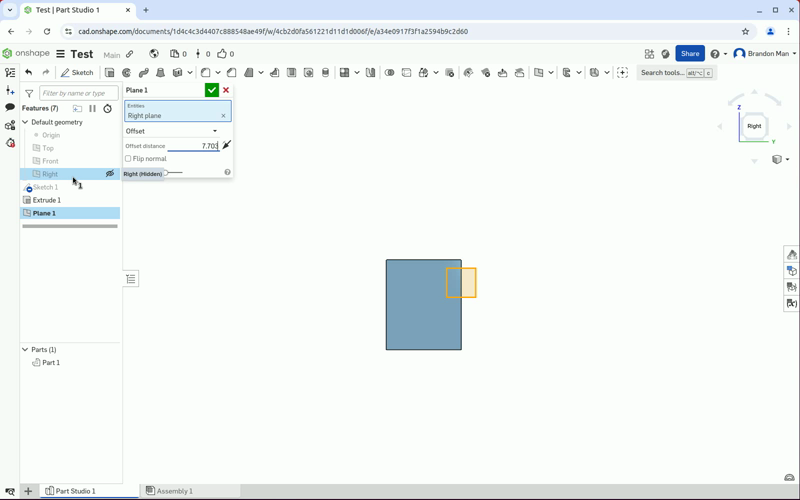
key(enter, 2)
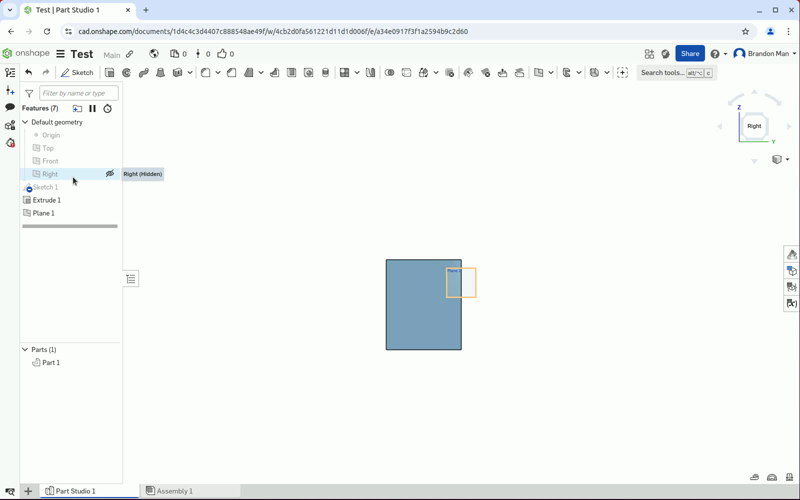
key(shift+s)
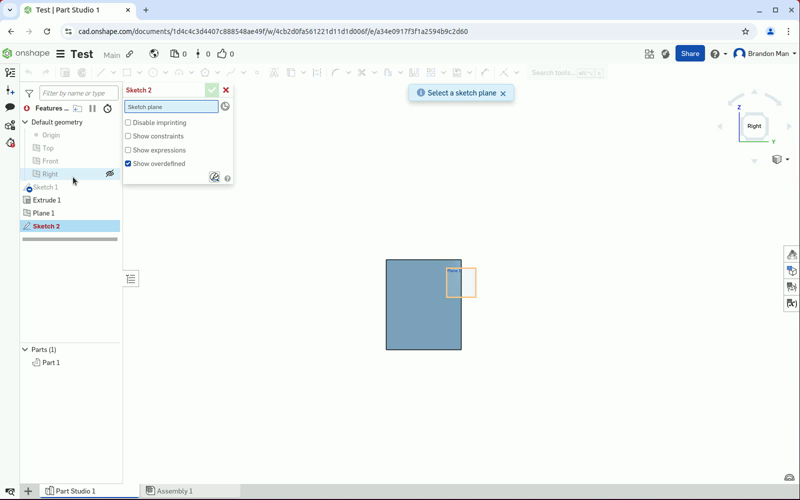
mouse_move(73, 215)
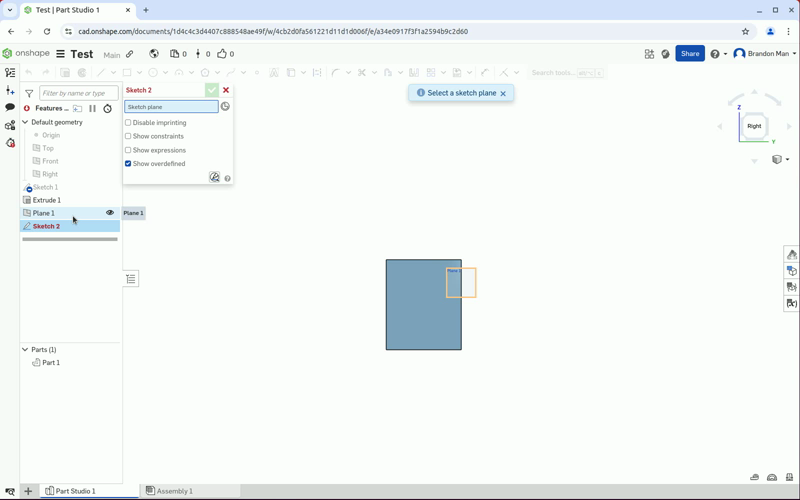
click(73, 215)
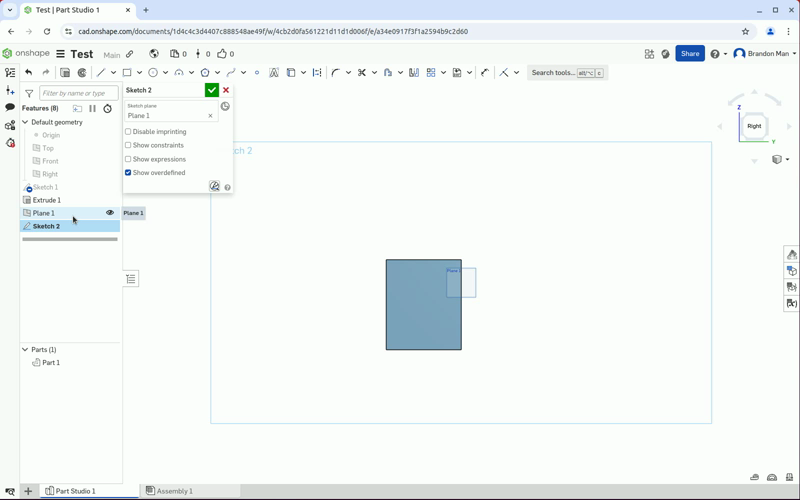
mouse_move(73, 352)
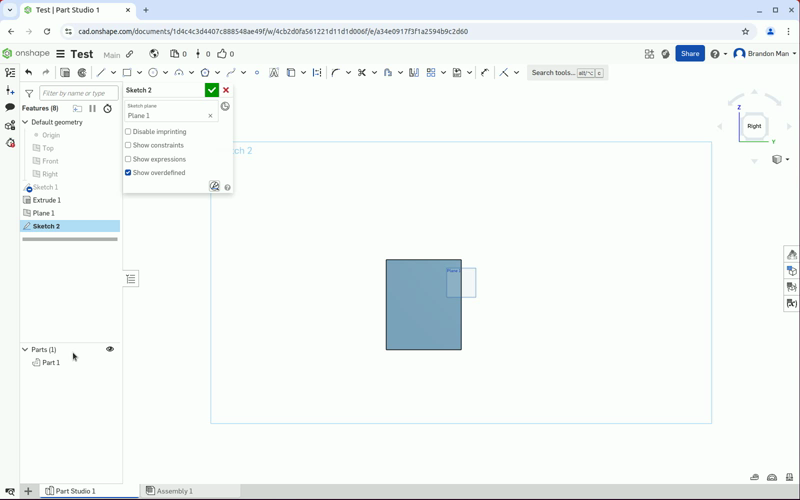
key(y)
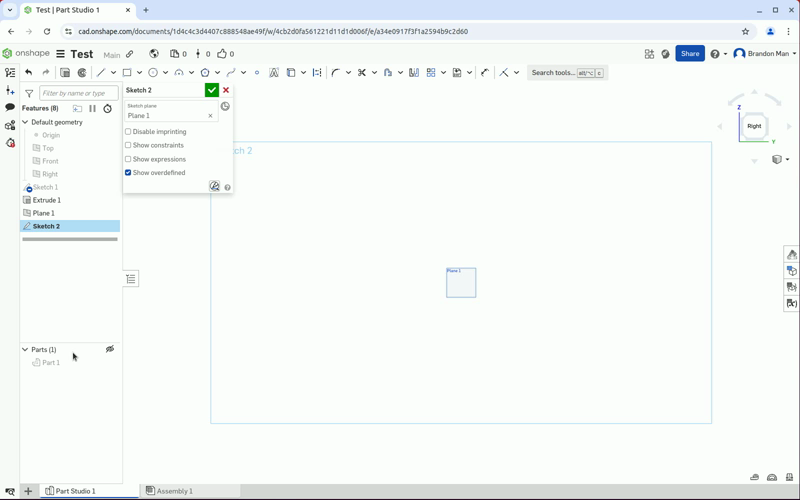
key(l)
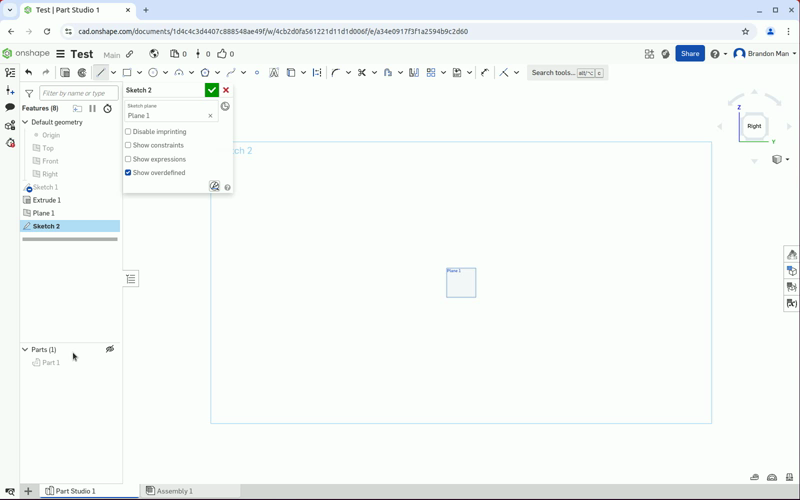
key_down(shift)
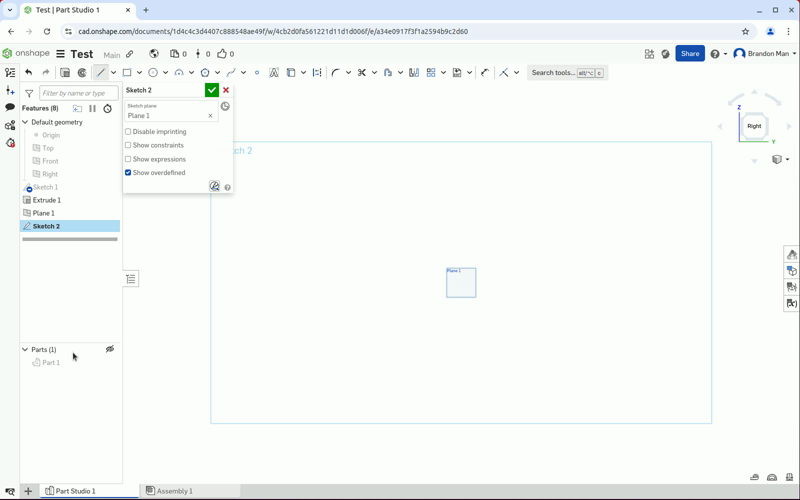
mouse_move(385, 319)
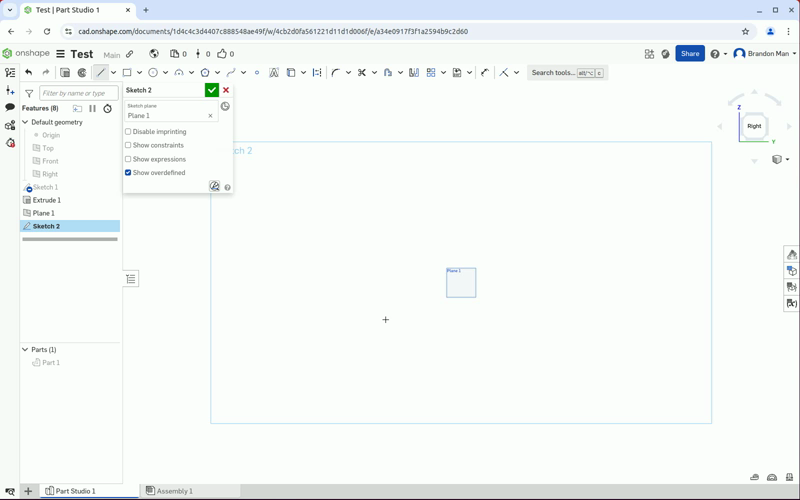
click(385, 319)
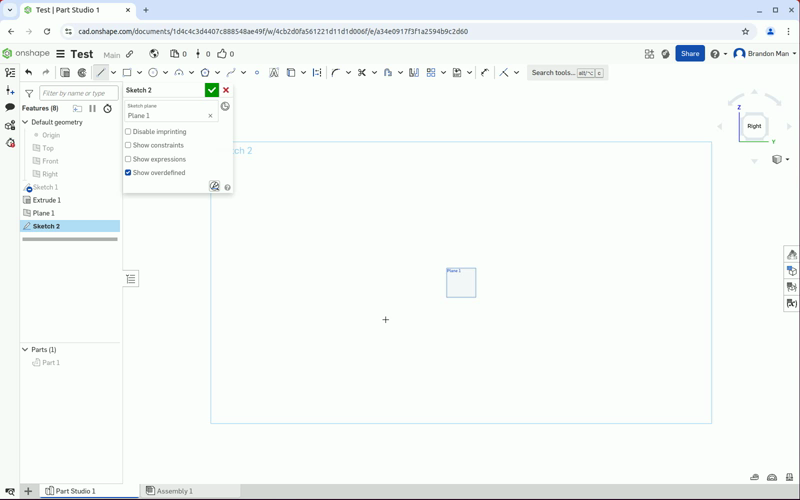
key_up(shift)
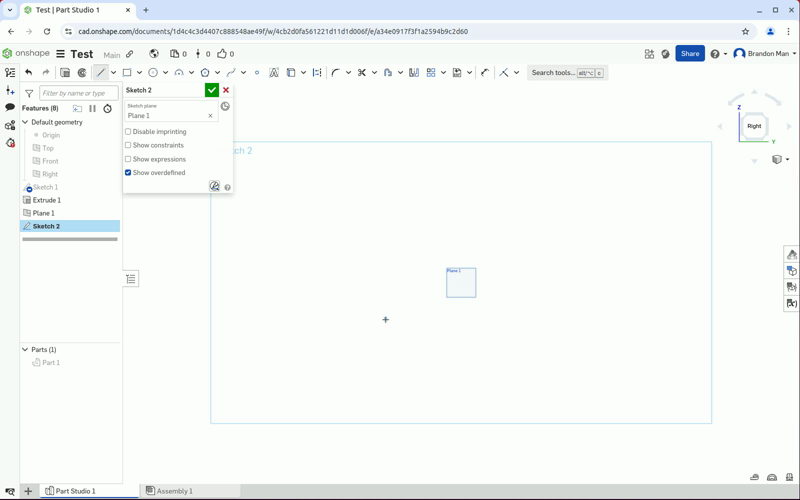
key_down(shift)
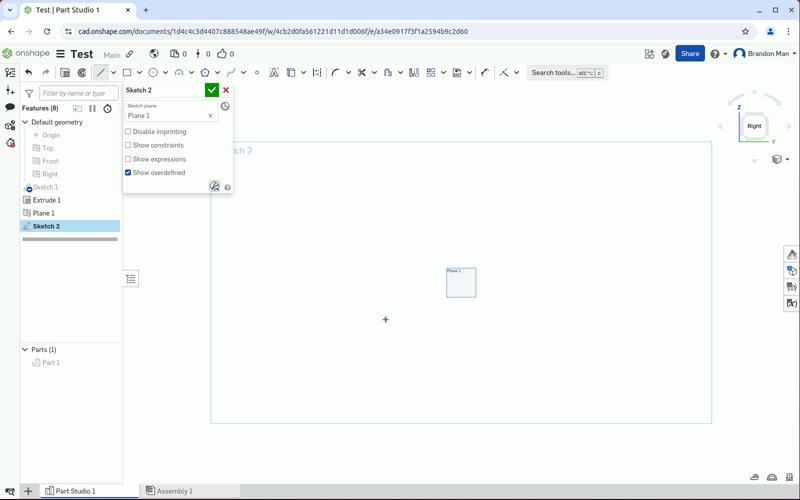
mouse_move(415, 319)
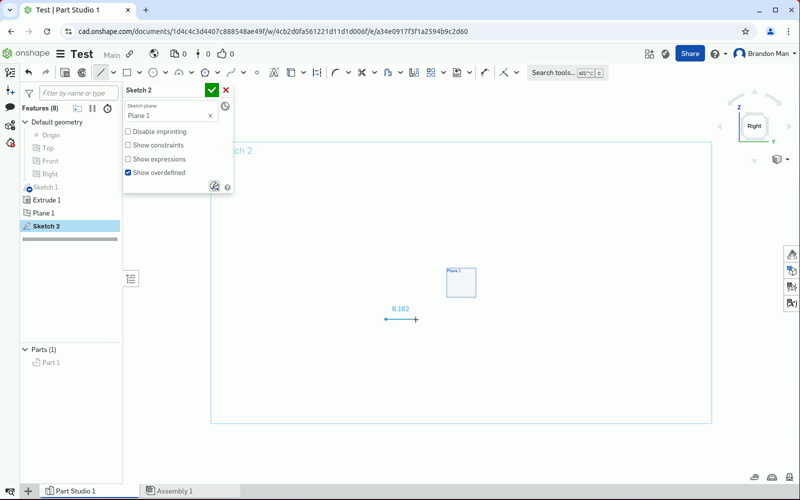
mouse_move(430, 319)
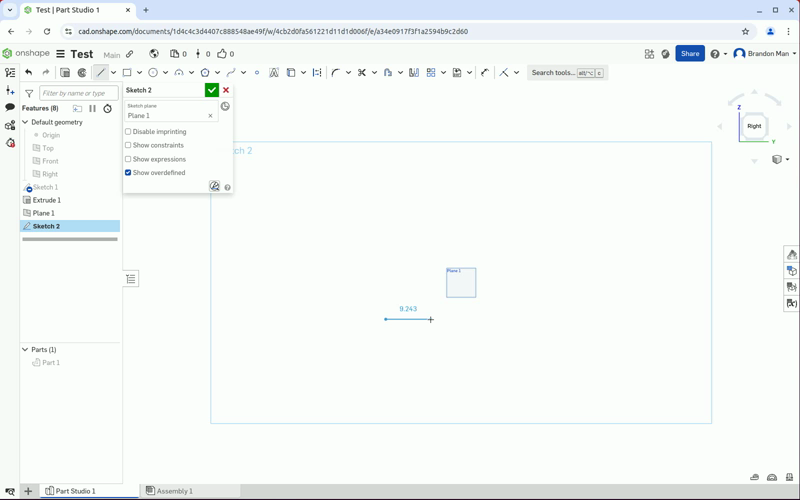
click(430, 319)
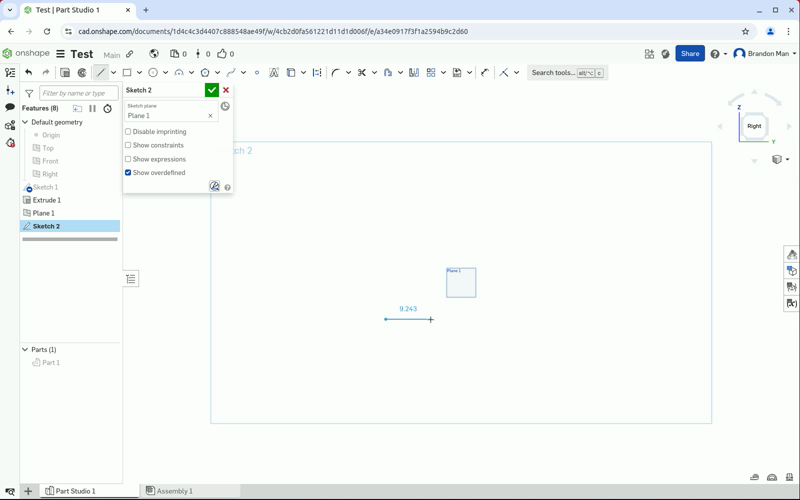
key_up(shift)
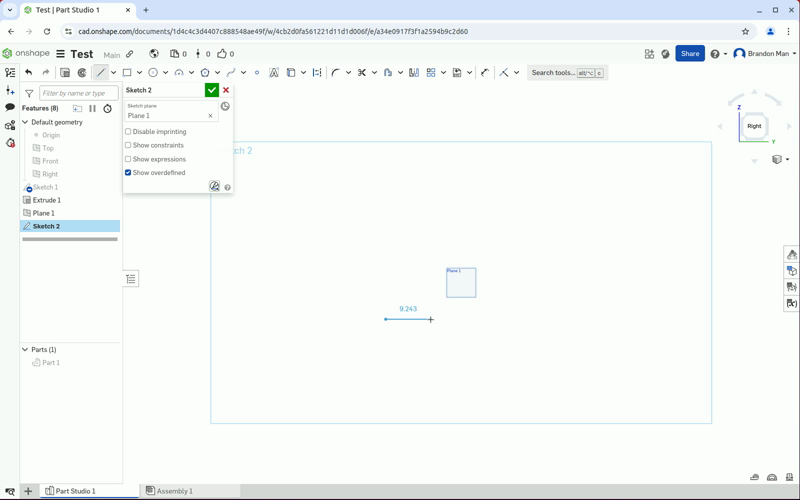
key_down(shift)
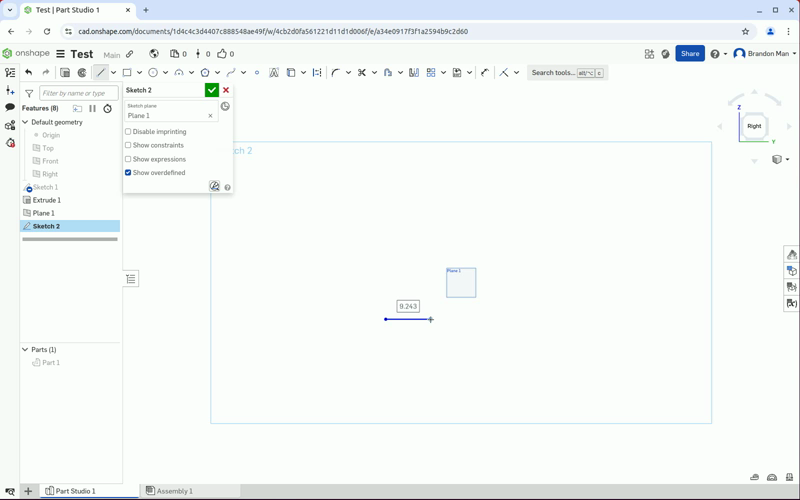
mouse_move(430, 258)
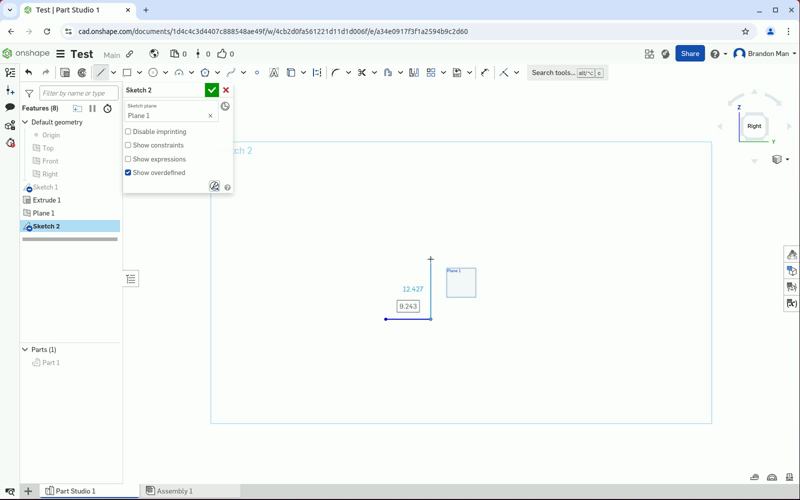
click(430, 258)
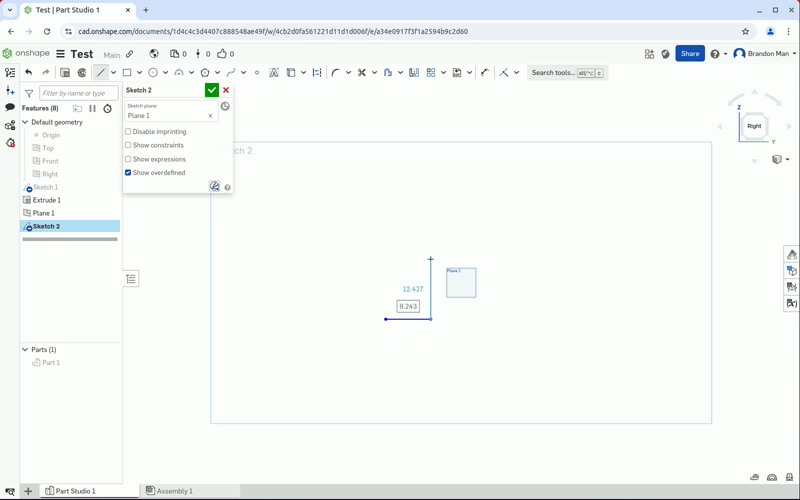
key_up(shift)
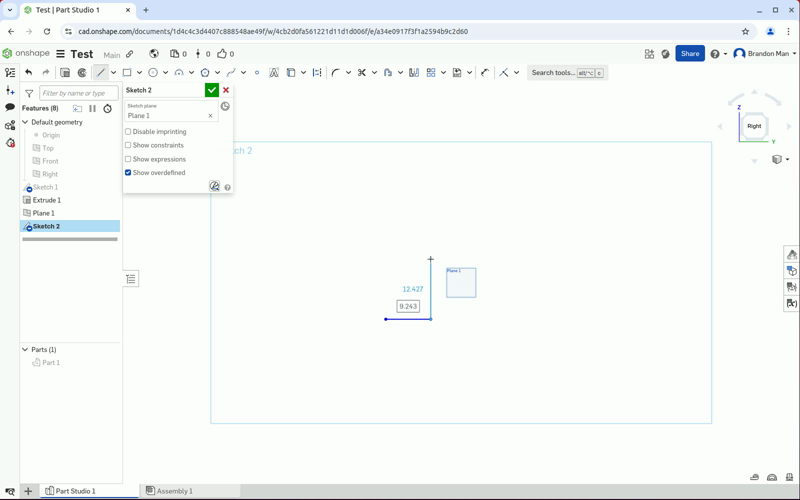
key_down(shift)
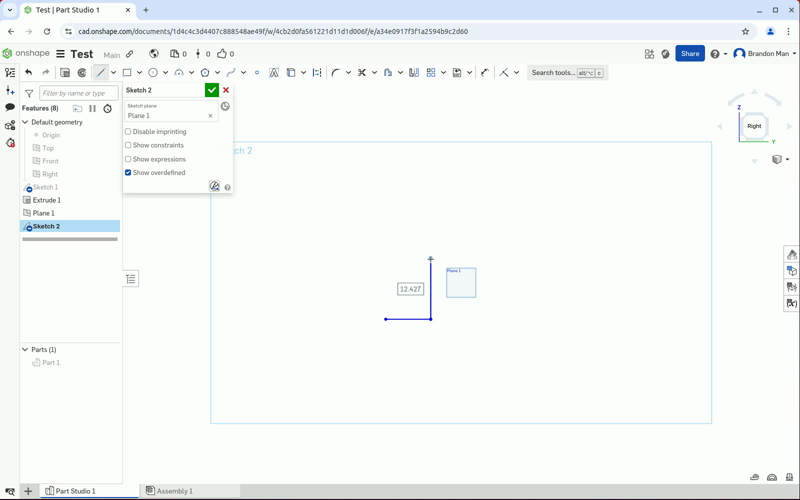
mouse_move(460, 258)
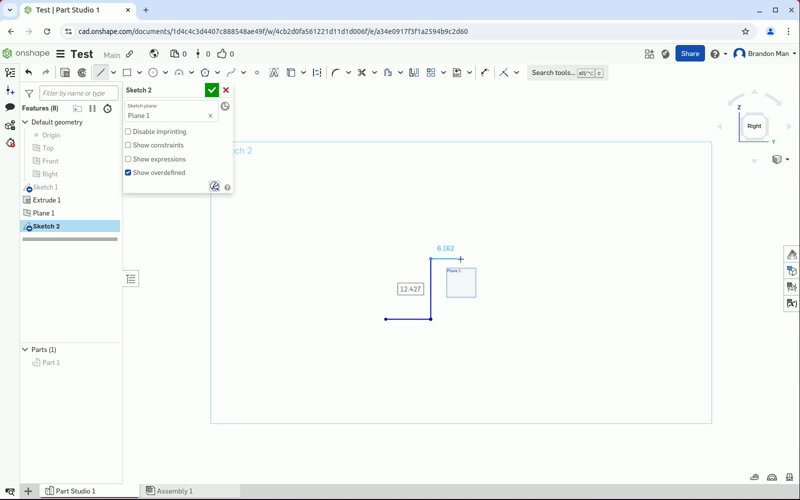
mouse_move(385, 258)
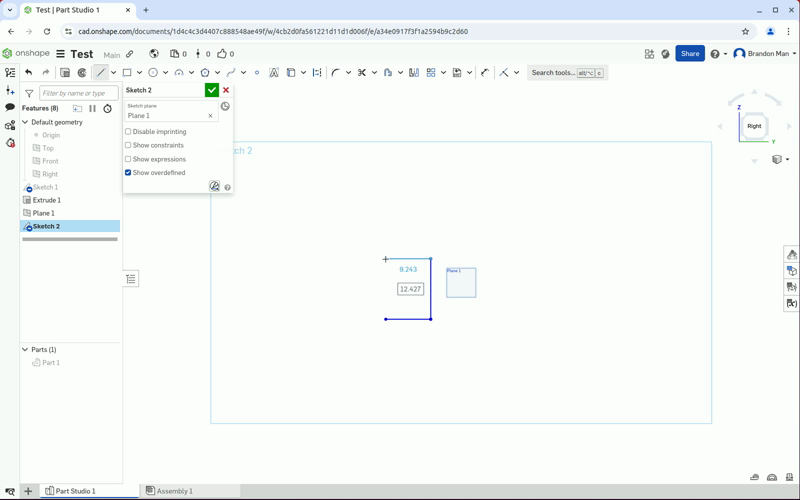
click(385, 258)
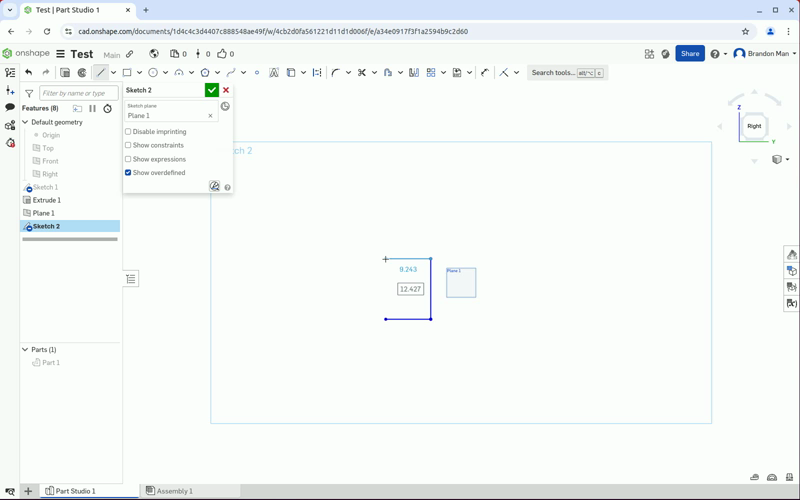
key_up(shift)
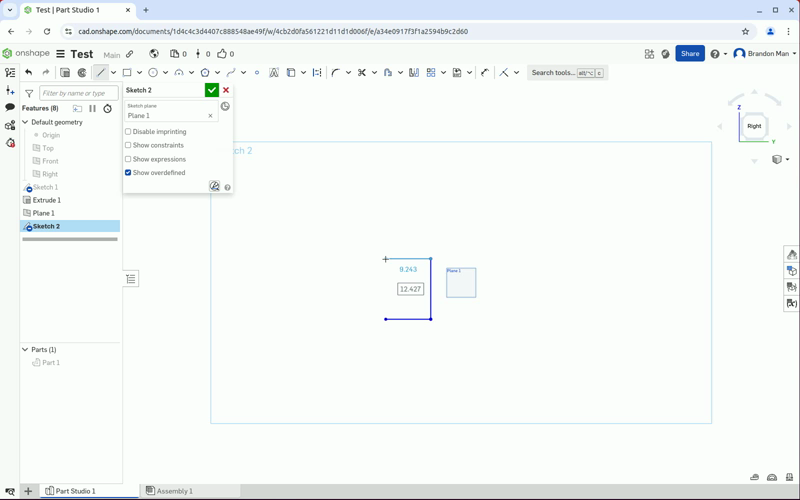
key_down(shift)
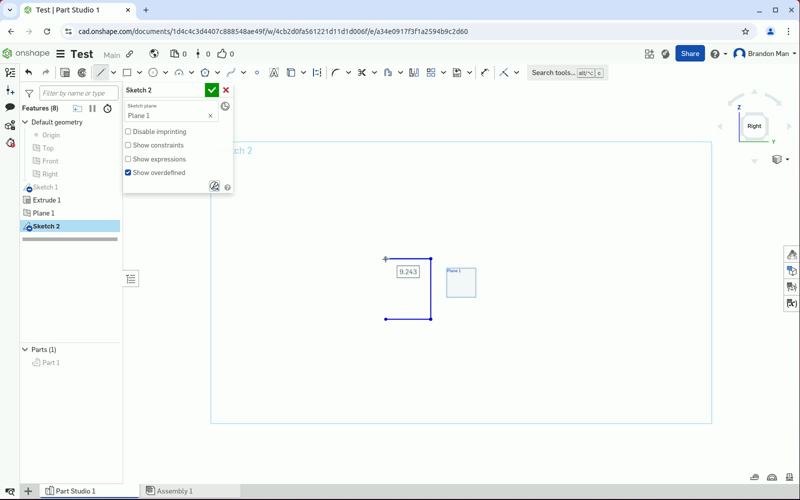
mouse_move(385, 319)
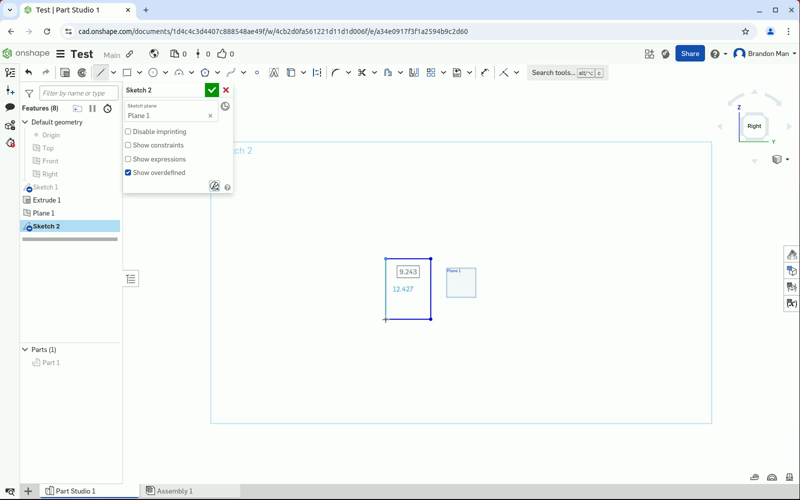
key_up(shift)
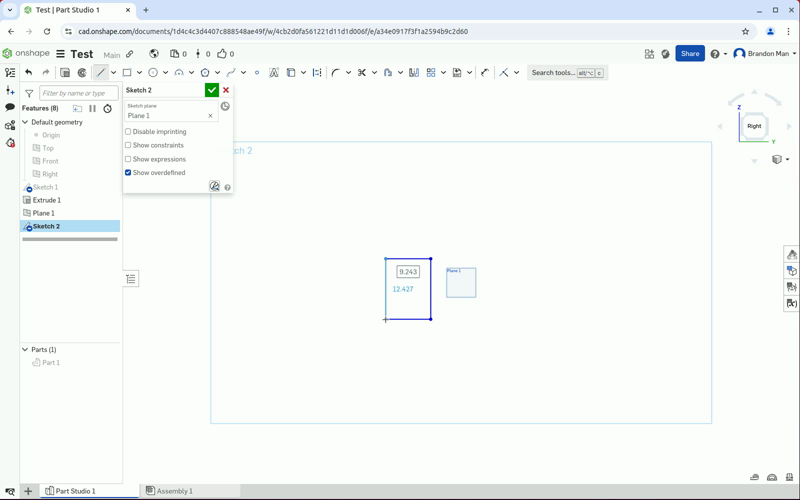
click(385, 319)
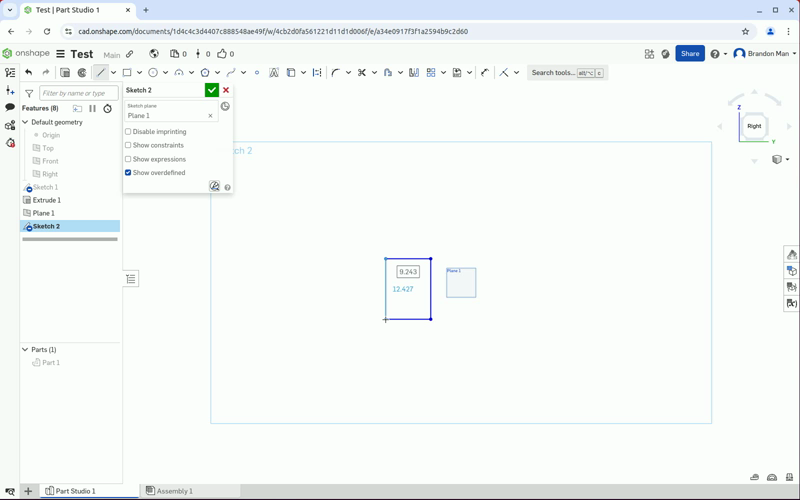
key(esc)
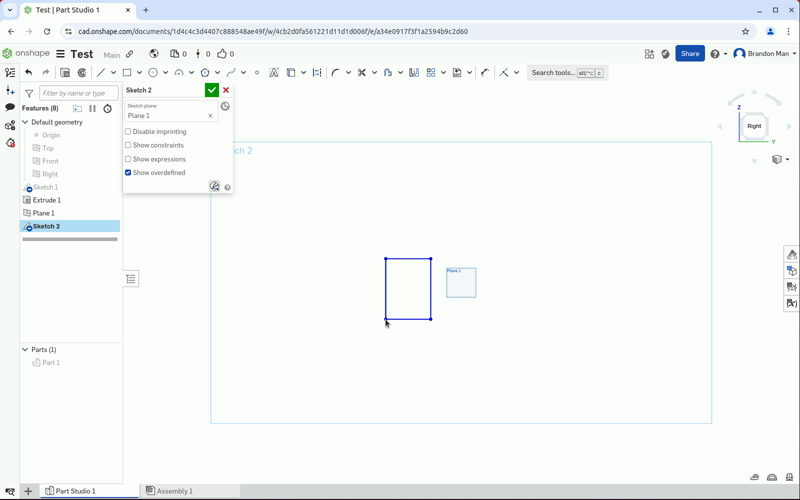
mouse_move(395, 282)
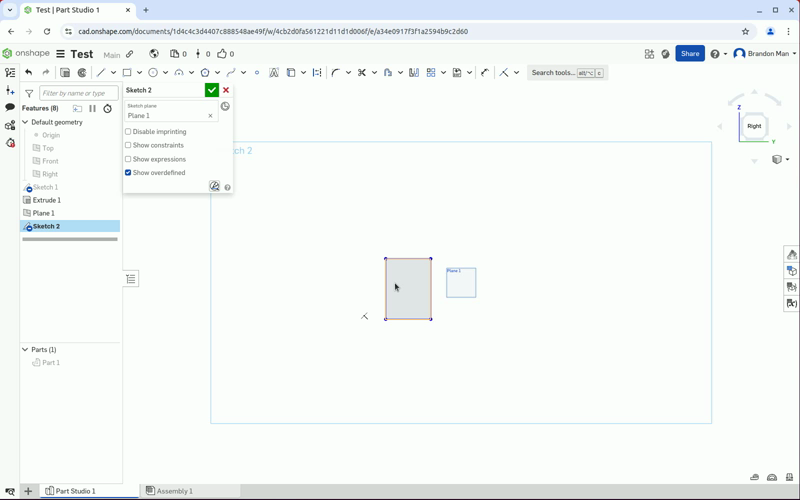
click(395, 282)
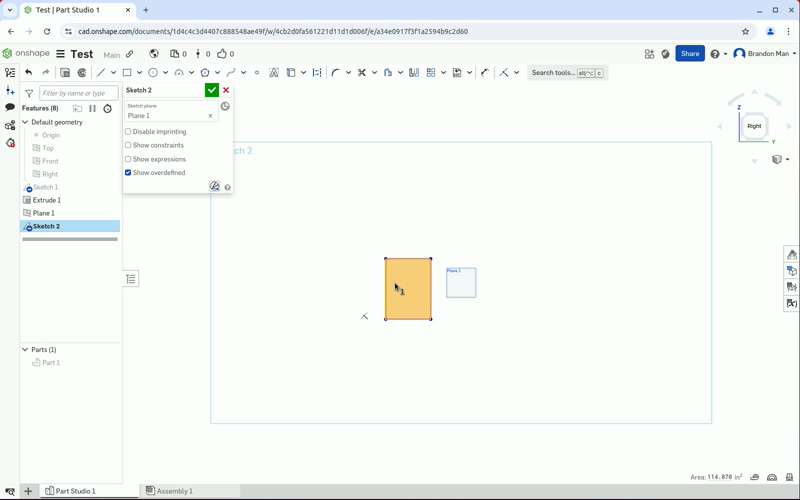
mouse_move(73, 352)
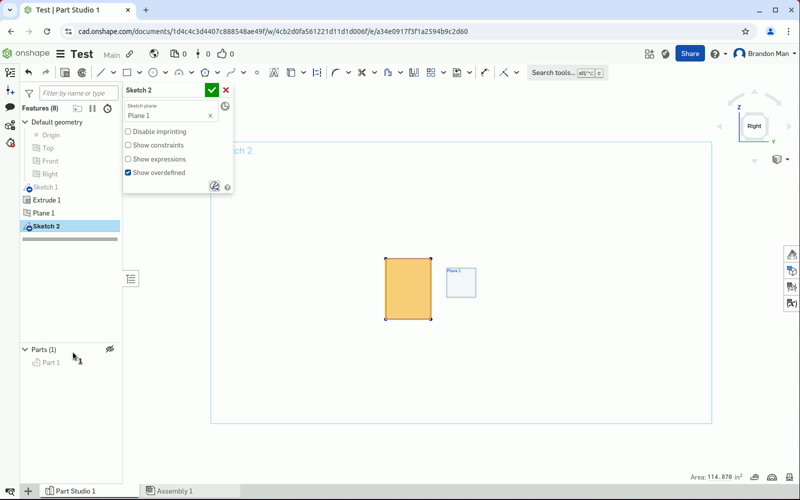
key(shift+y)
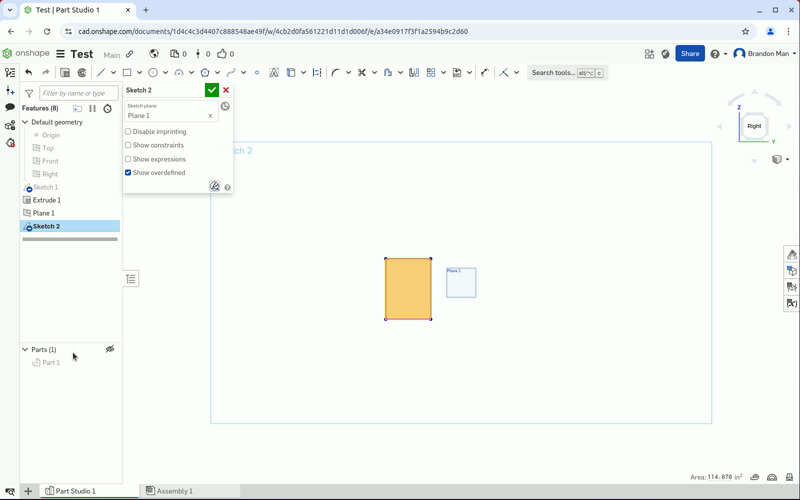
key(shift+e)
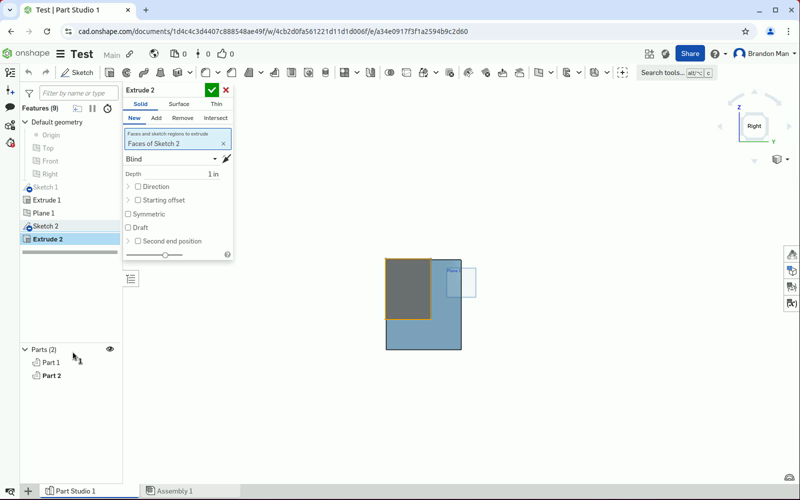
mouse_move(143, 106)
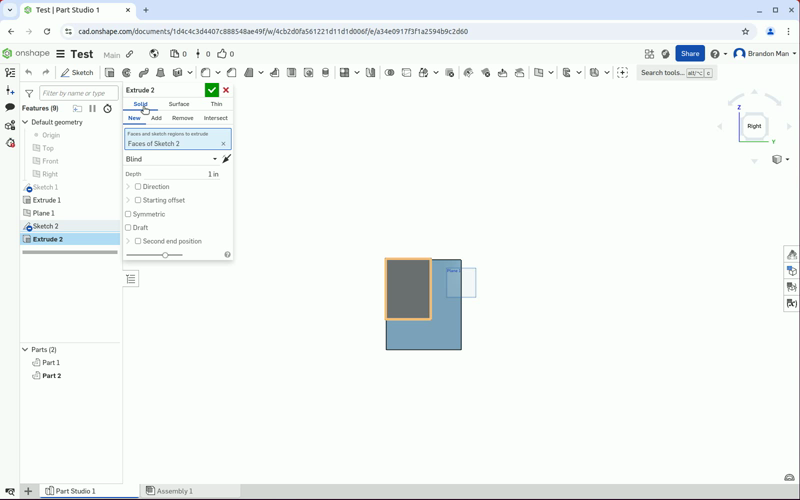
click(143, 106)
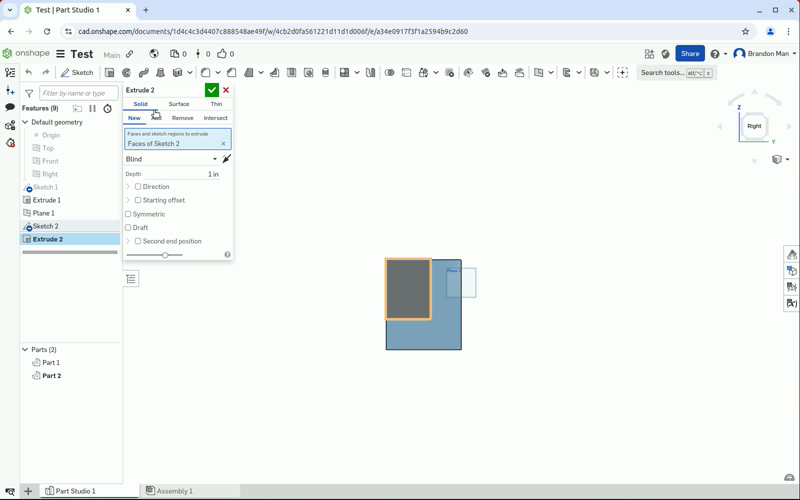
mouse_move(186, 120)
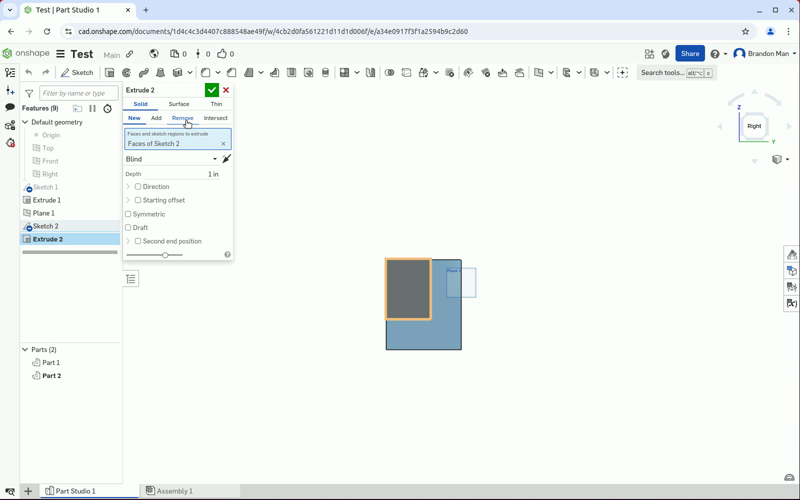
click(186, 120)
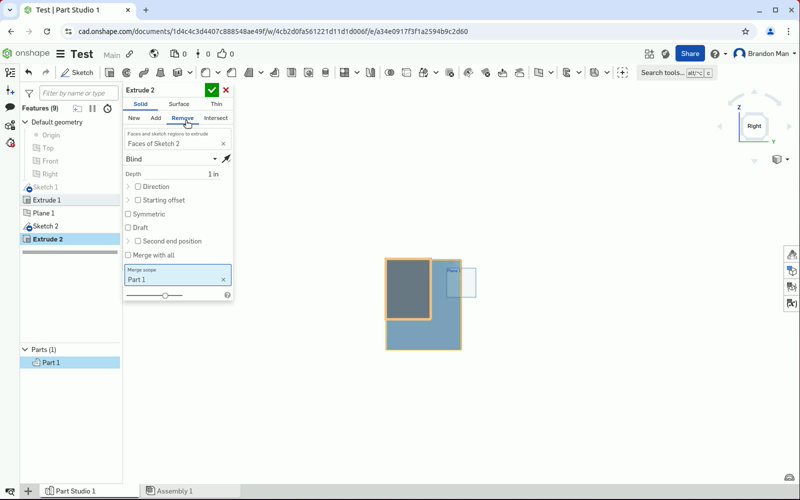
key(tab, 4)
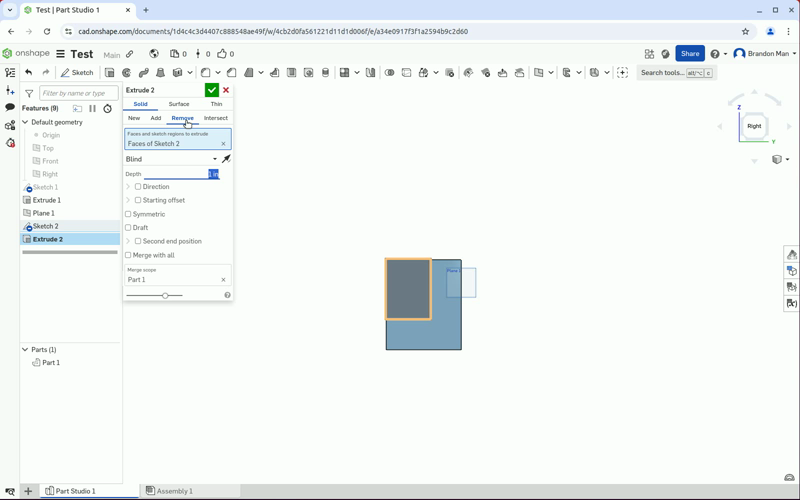
text(12.276)
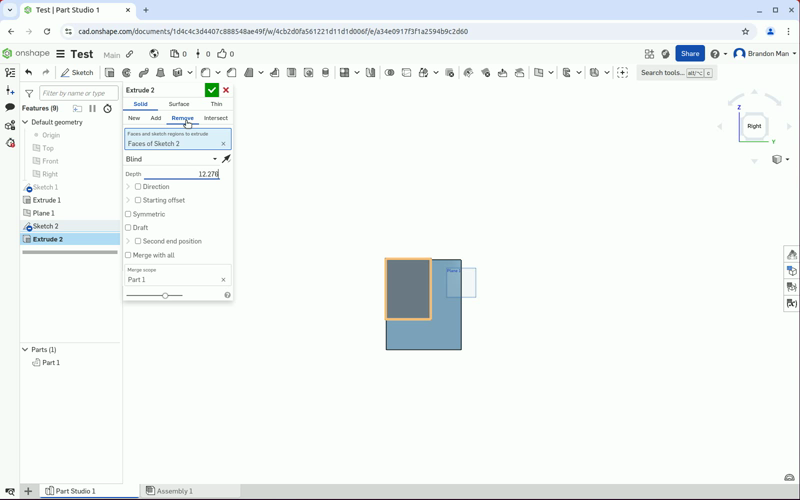
key(tab, 6)
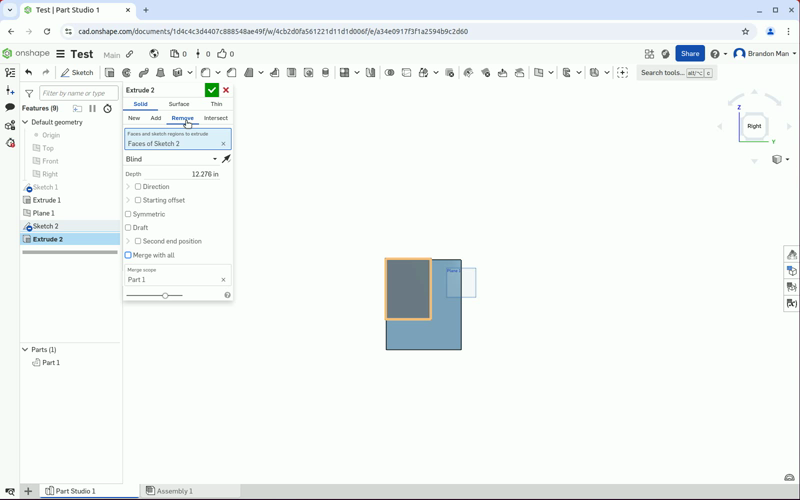
key(space)
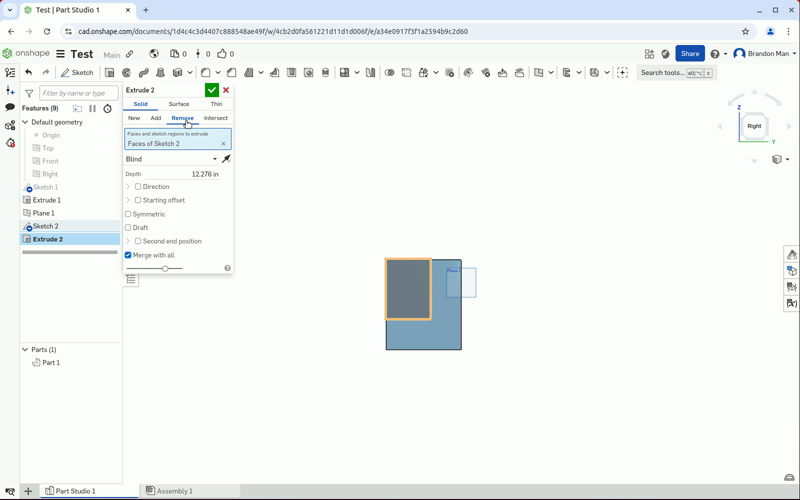
key(enter)
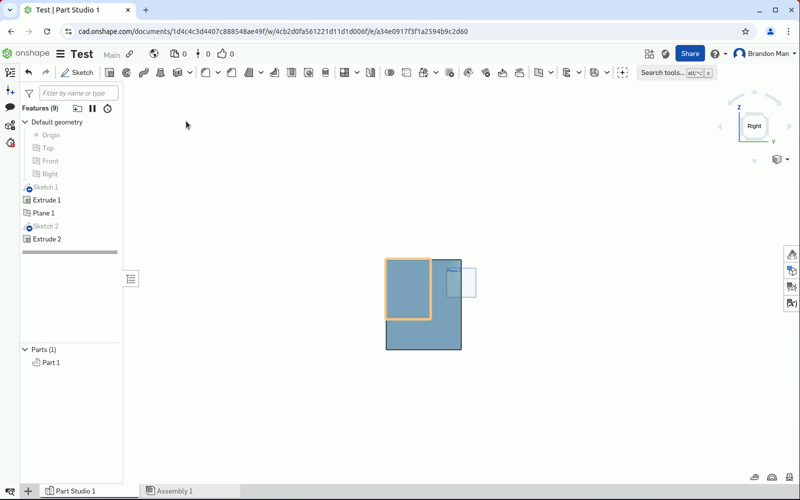
key(shift+h)
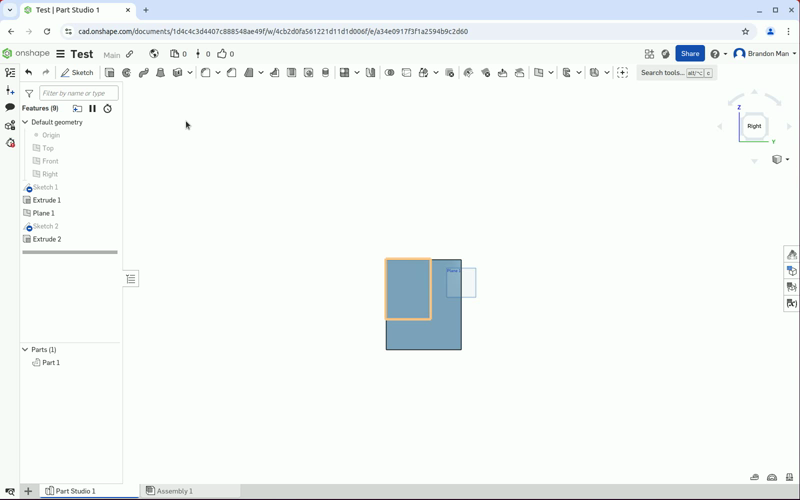
key(shift+h)
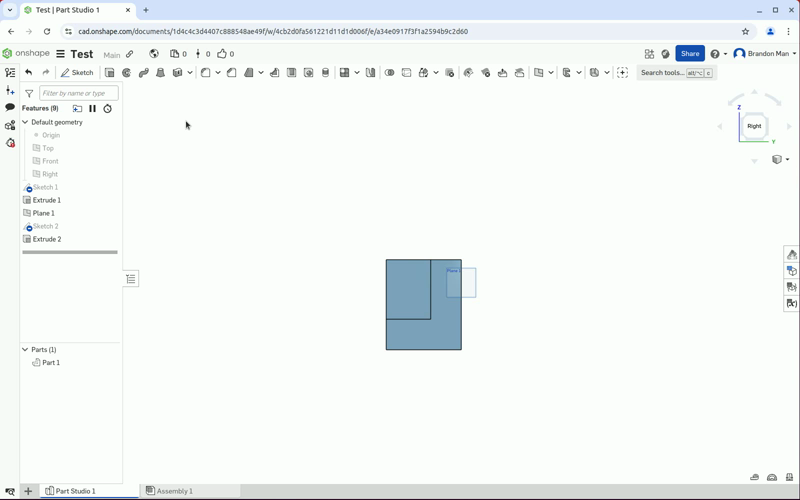
mouse_move(73, 189)
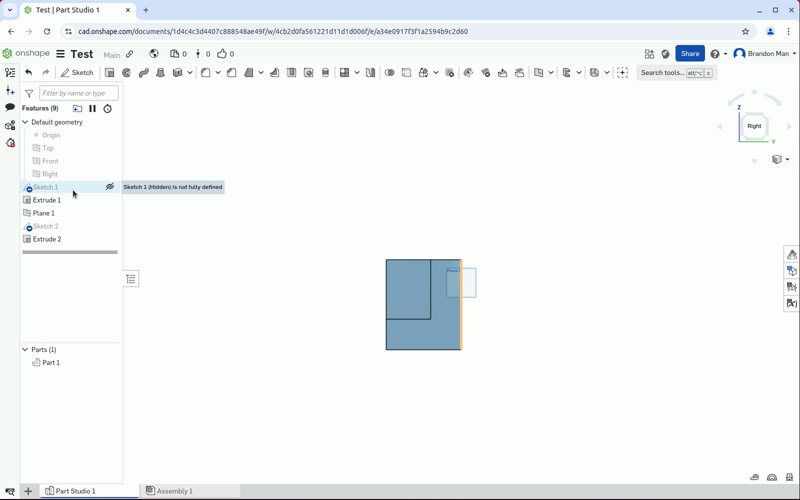
click(73, 189)
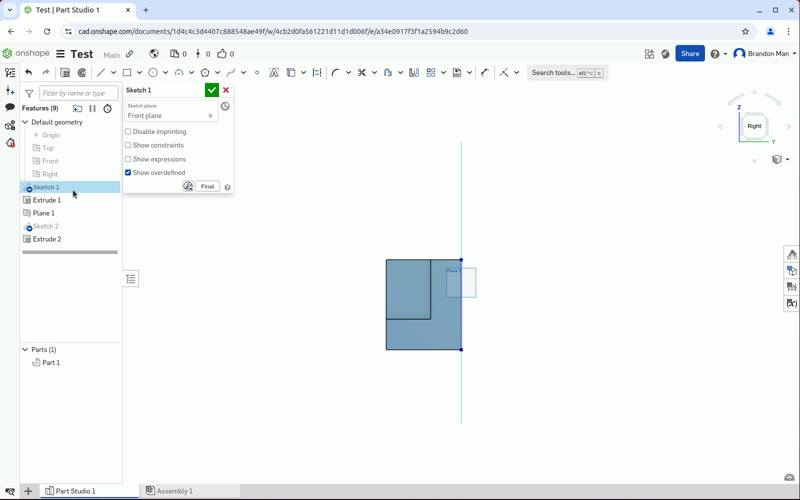
mouse_move(229, 92)
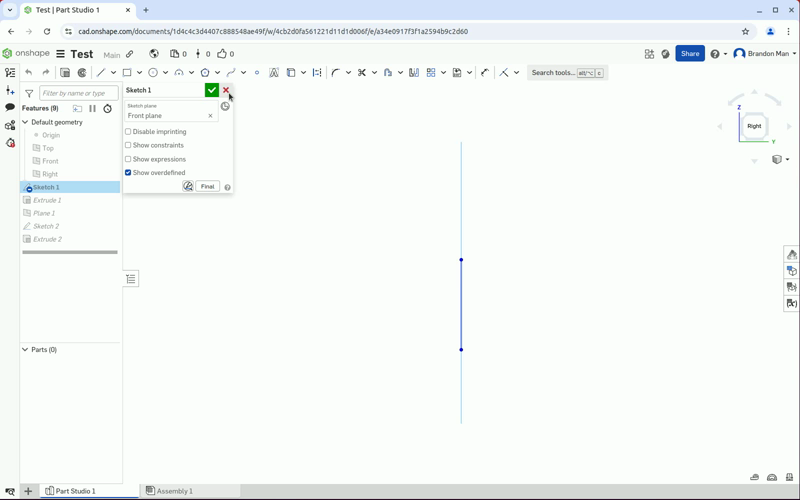
click(229, 92)
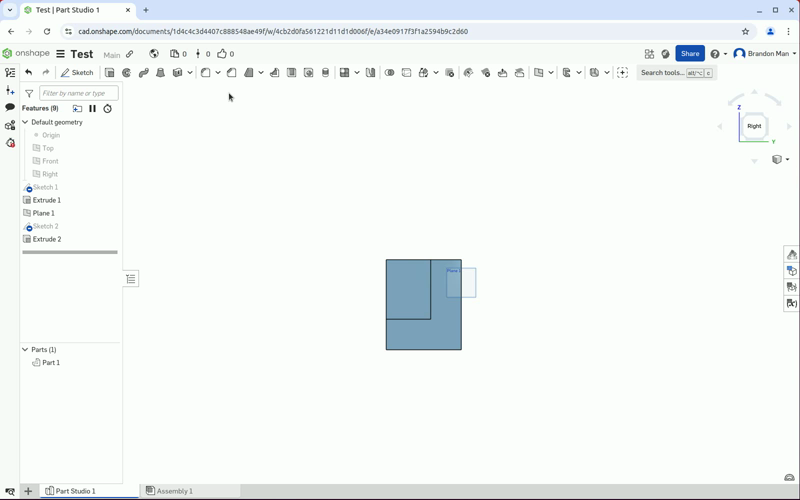
mouse_move(541, 75)
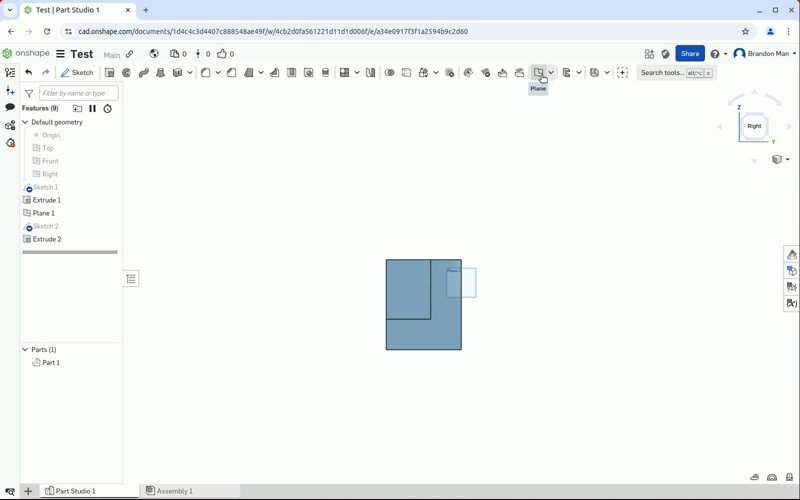
click(541, 75)
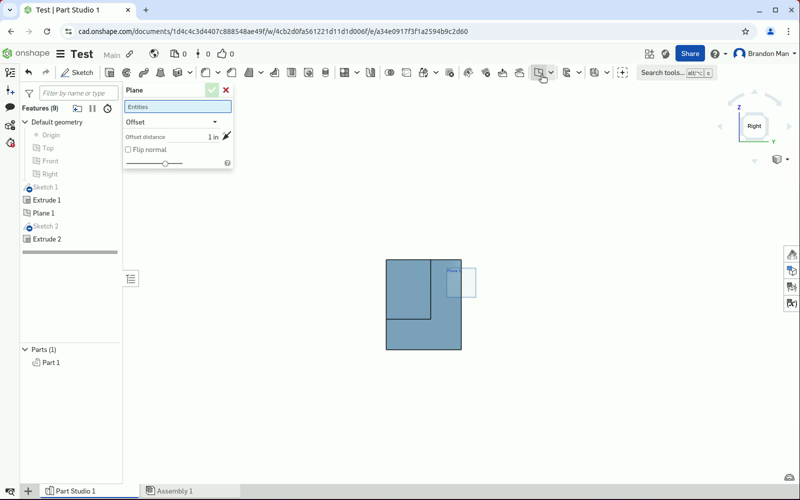
mouse_move(73, 176)
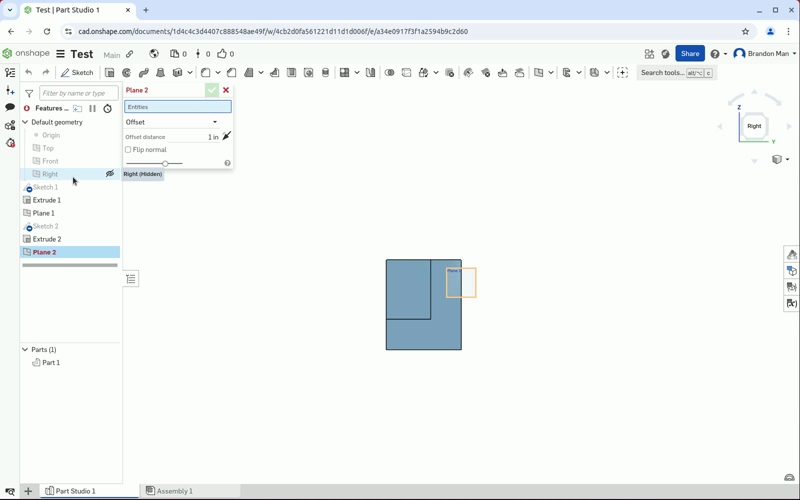
click(73, 176)
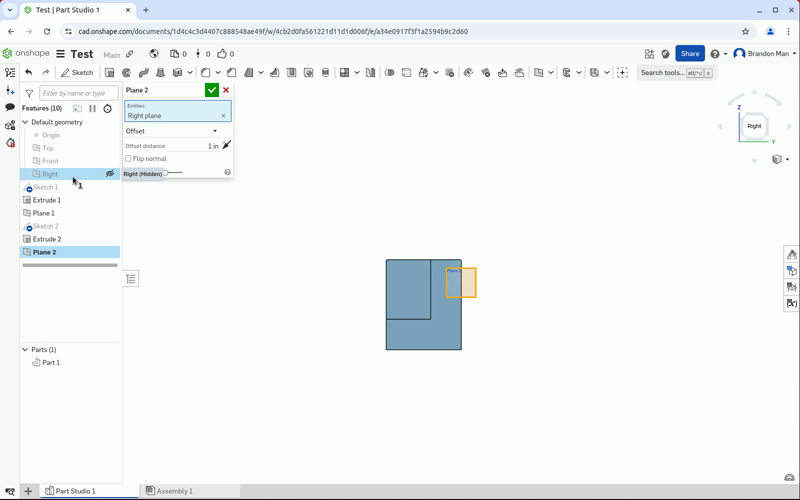
key(tab, 2)
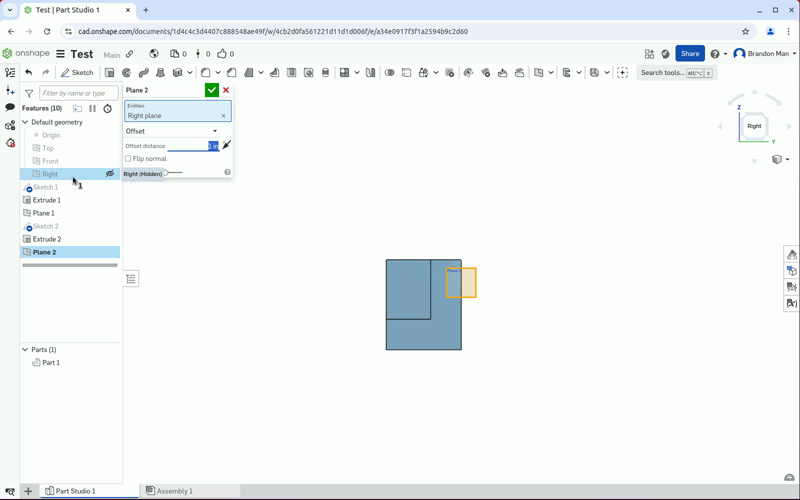
text(23.108)
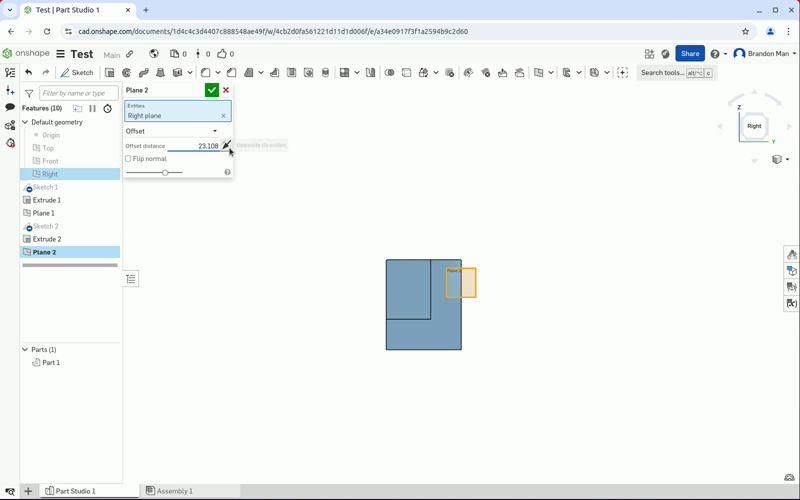
mouse_move(229, 147)
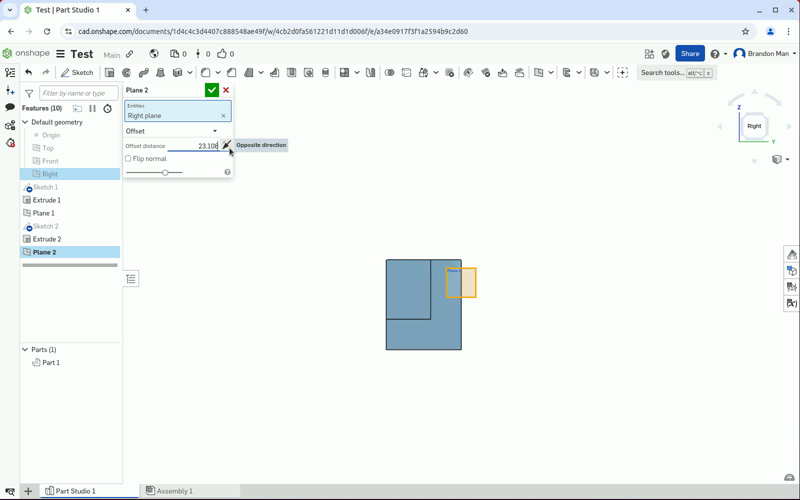
click(229, 147)
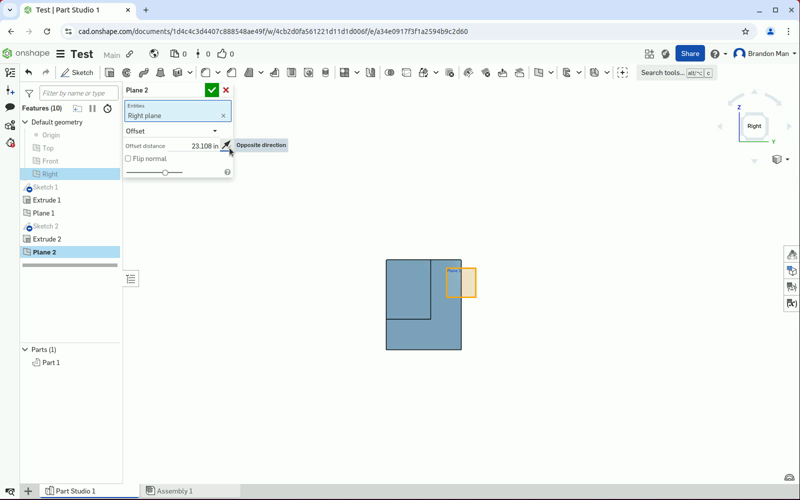
key(enter, 2)
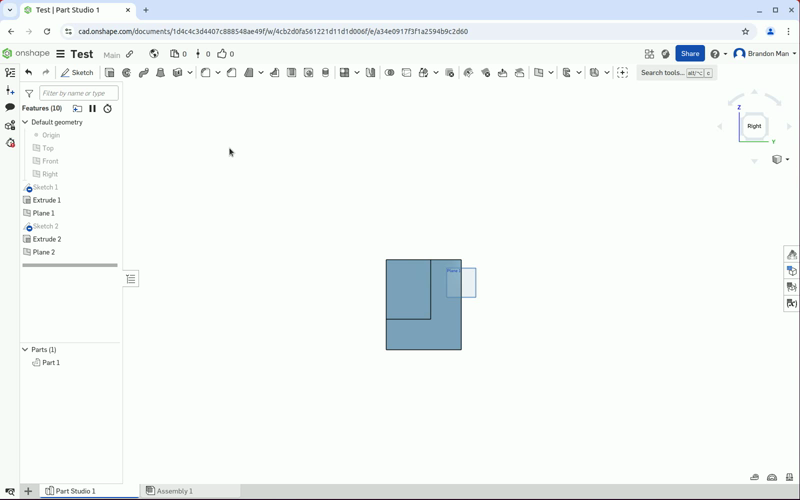
key(shift+s)
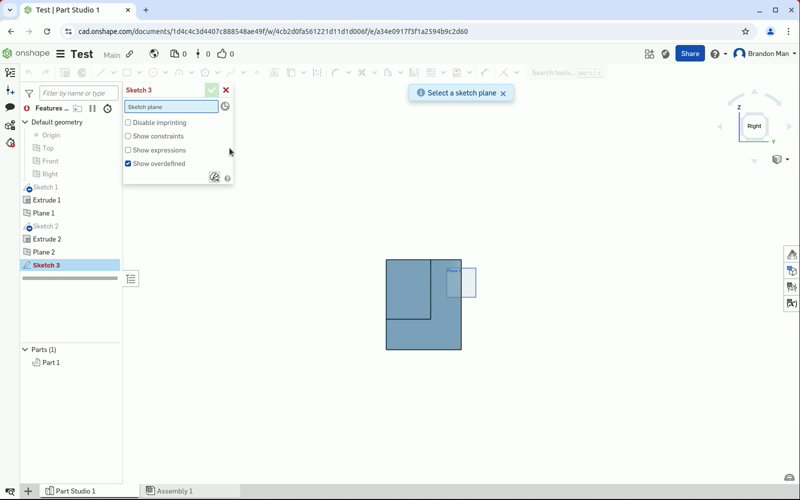
mouse_move(73, 254)
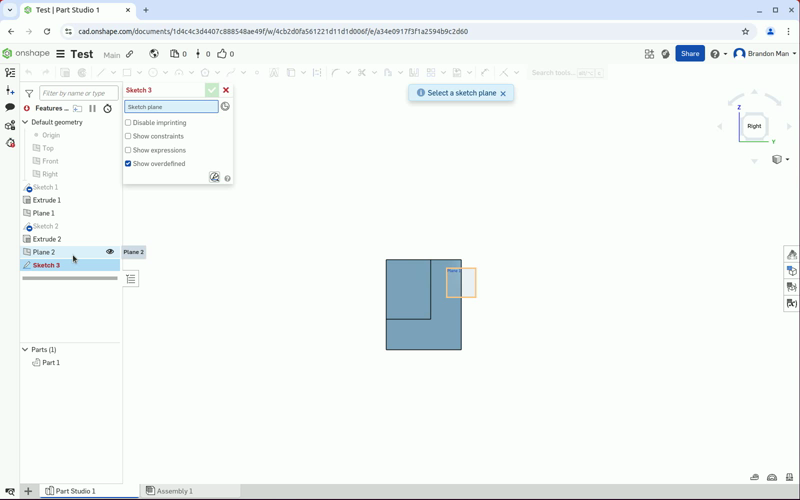
click(73, 254)
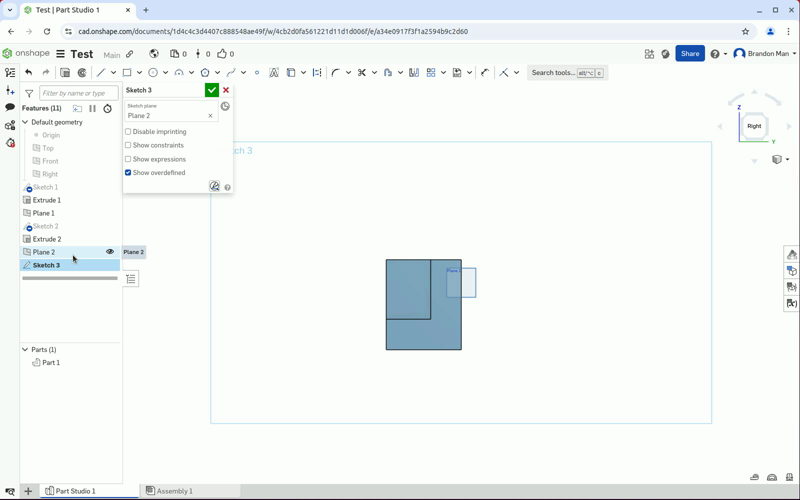
mouse_move(73, 352)
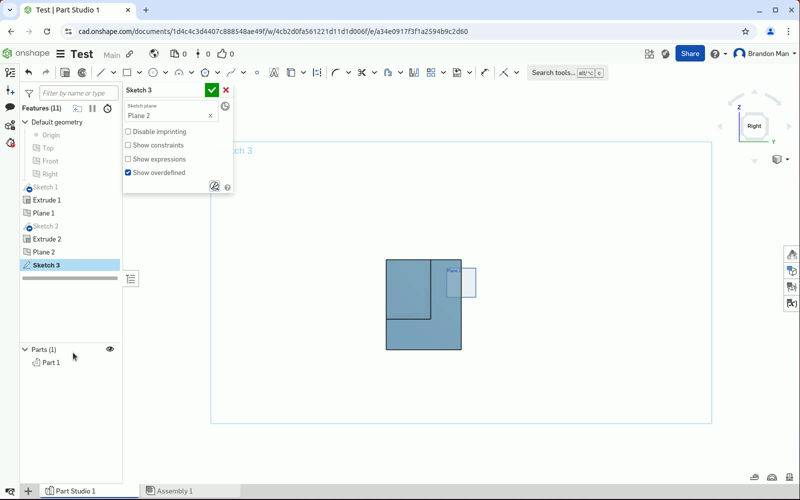
key(y)
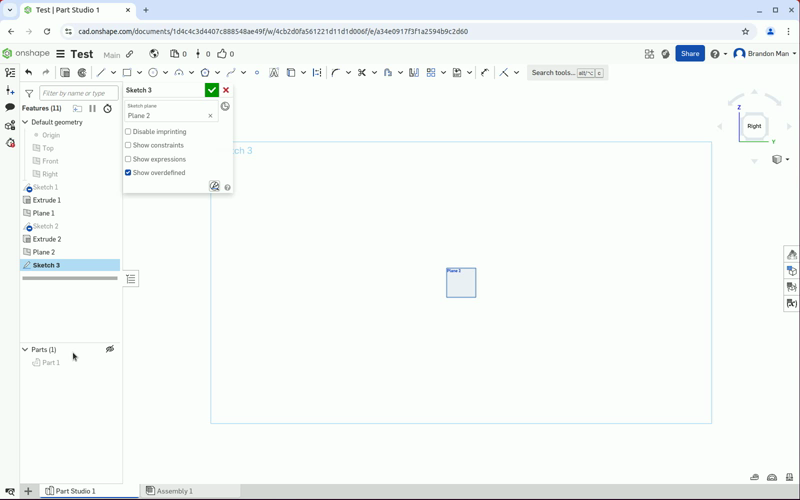
key(l)
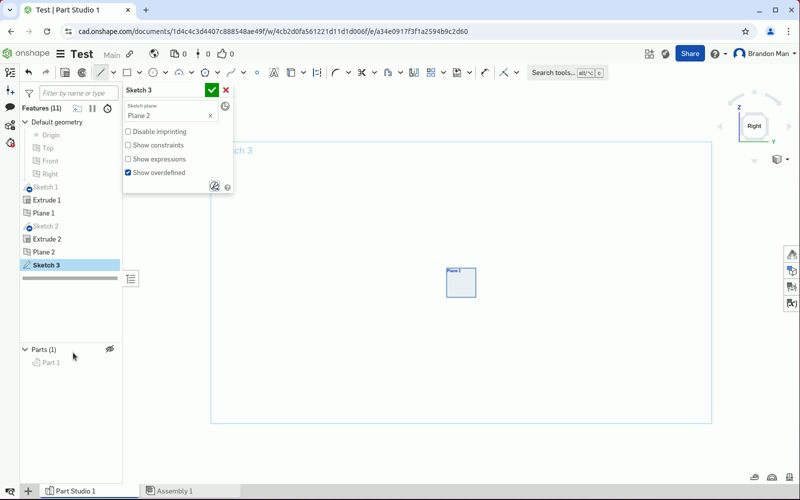
key_down(shift)
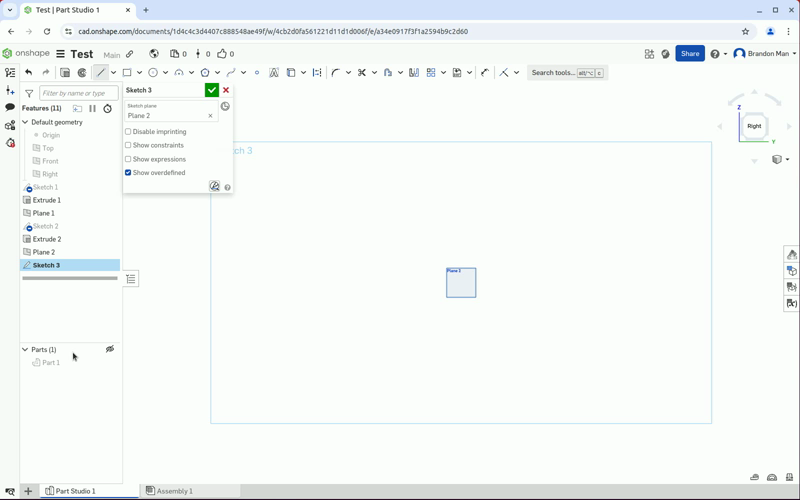
mouse_move(414, 319)
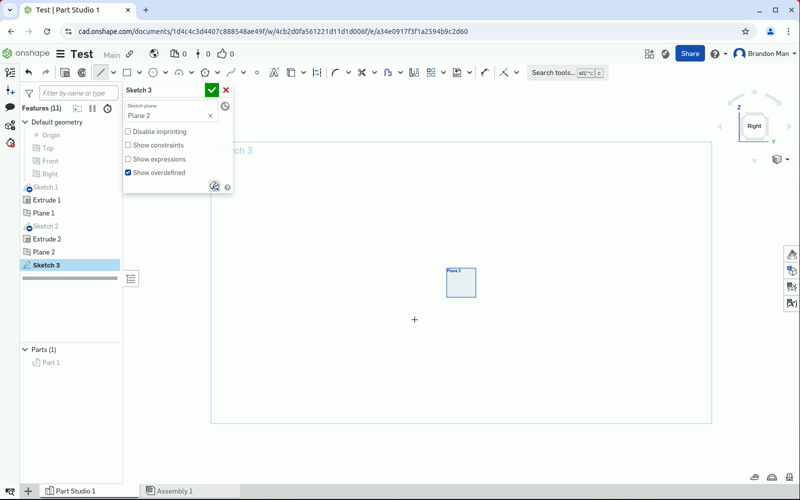
click(414, 319)
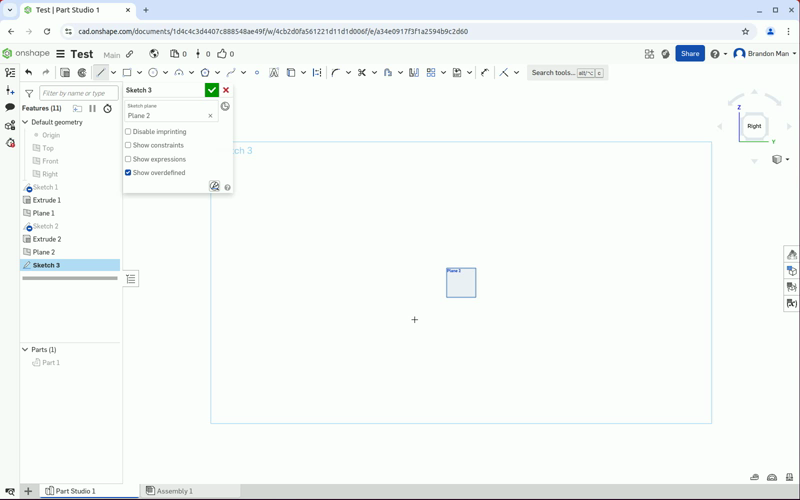
key_up(shift)
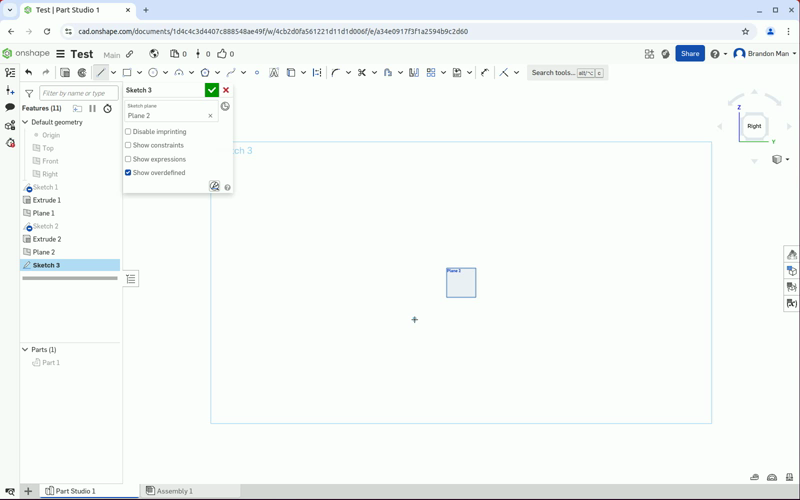
key_down(shift)
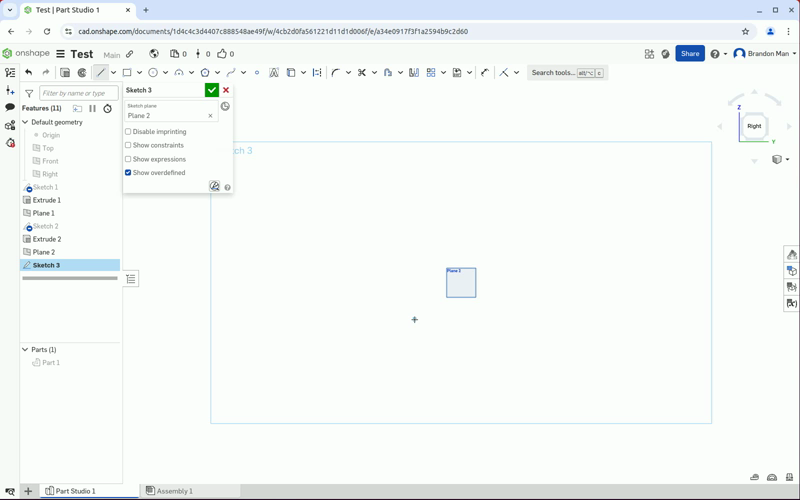
mouse_move(444, 319)
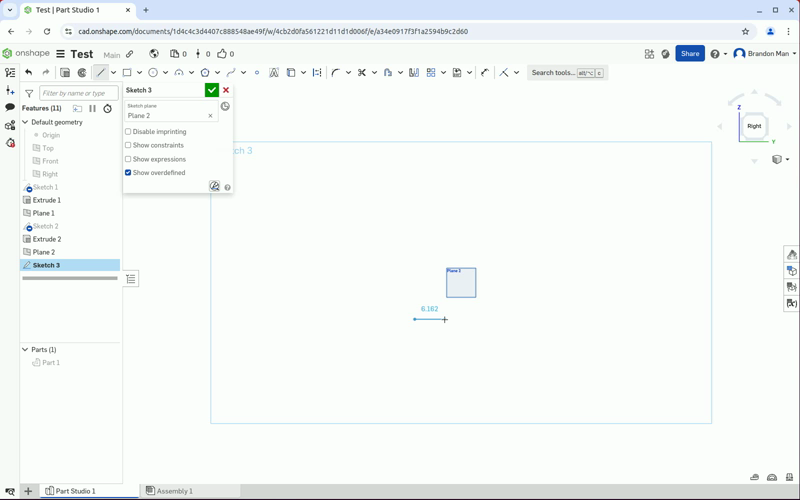
mouse_move(460, 319)
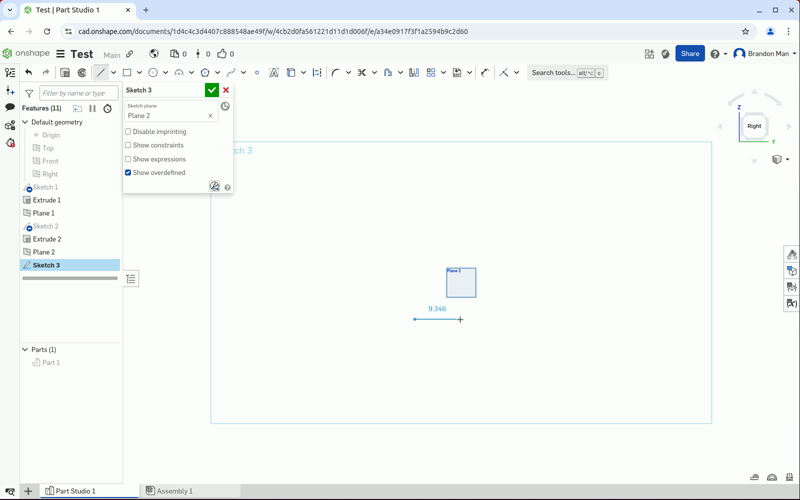
click(460, 319)
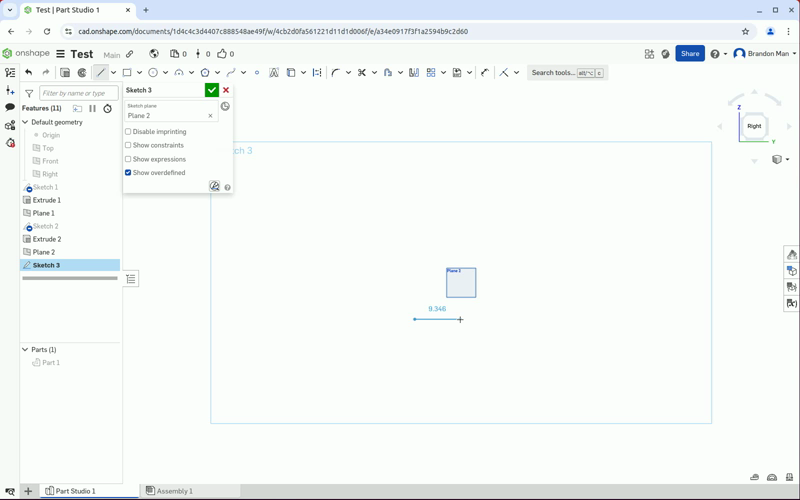
key_up(shift)
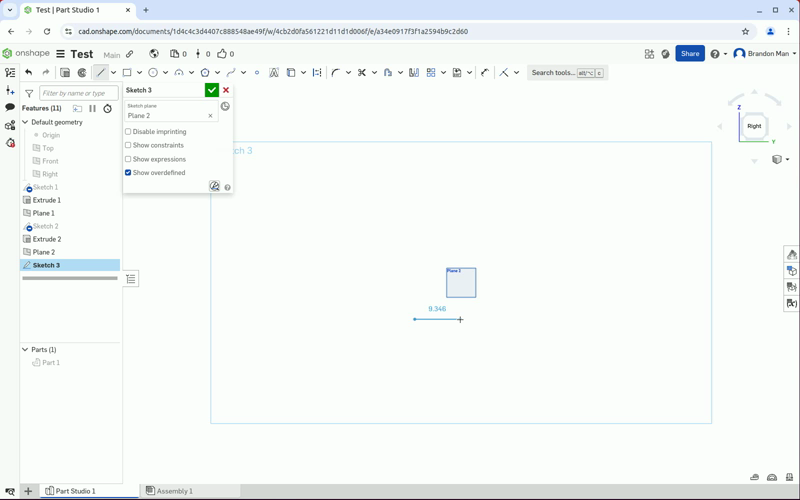
key_down(shift)
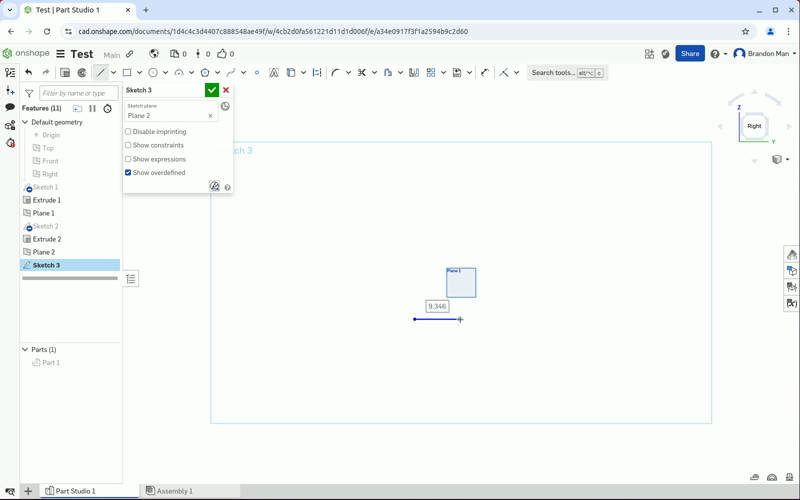
mouse_move(460, 258)
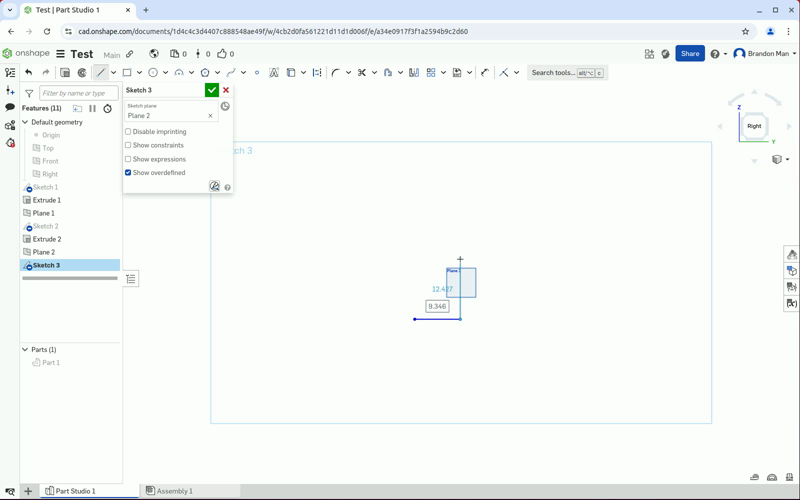
click(460, 258)
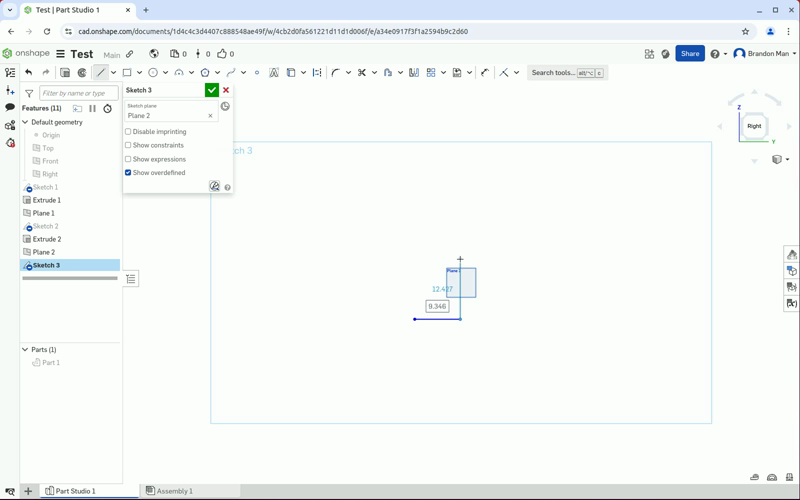
key_up(shift)
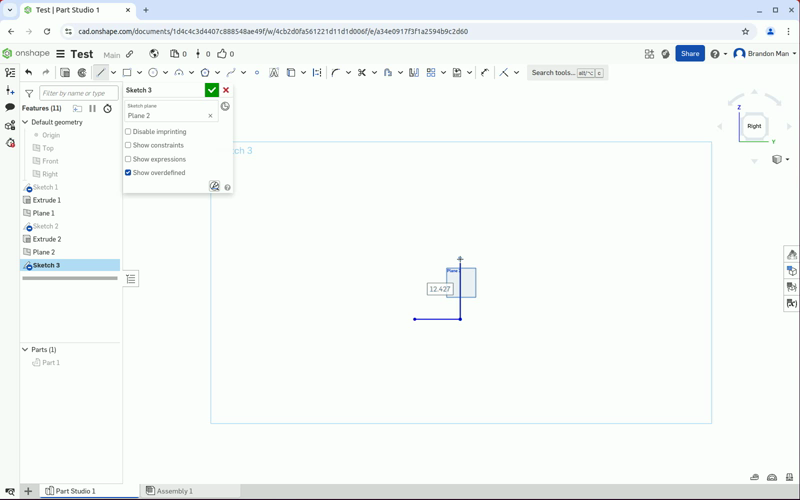
key_down(shift)
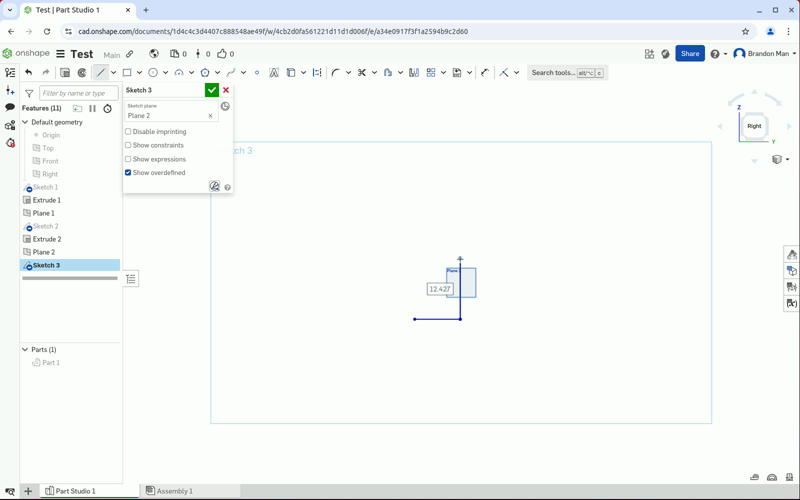
mouse_move(490, 258)
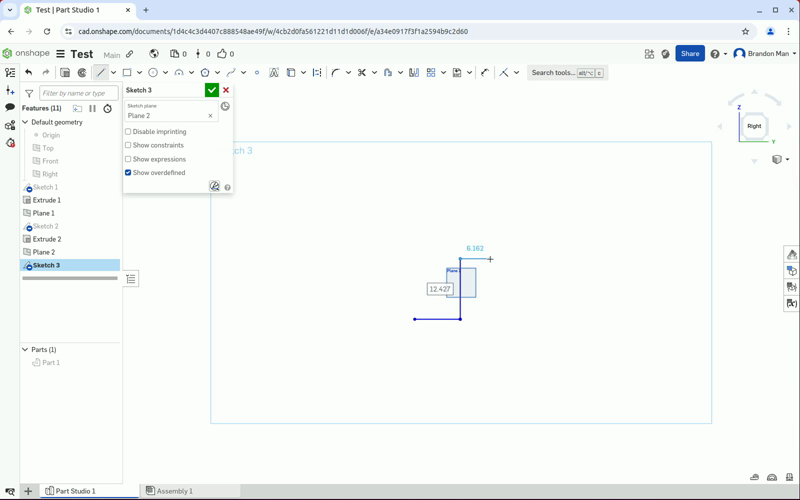
mouse_move(414, 258)
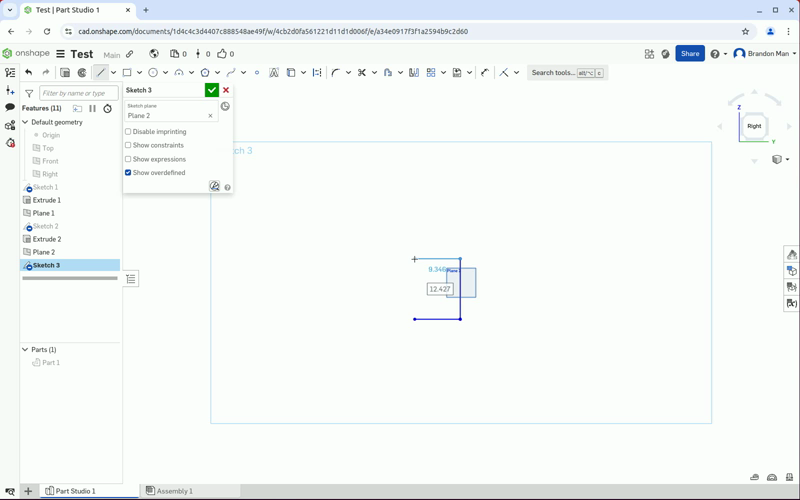
click(414, 258)
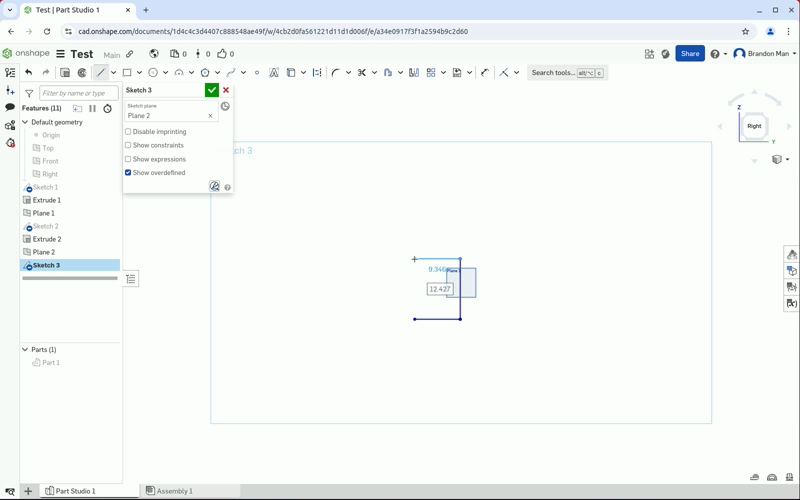
key_up(shift)
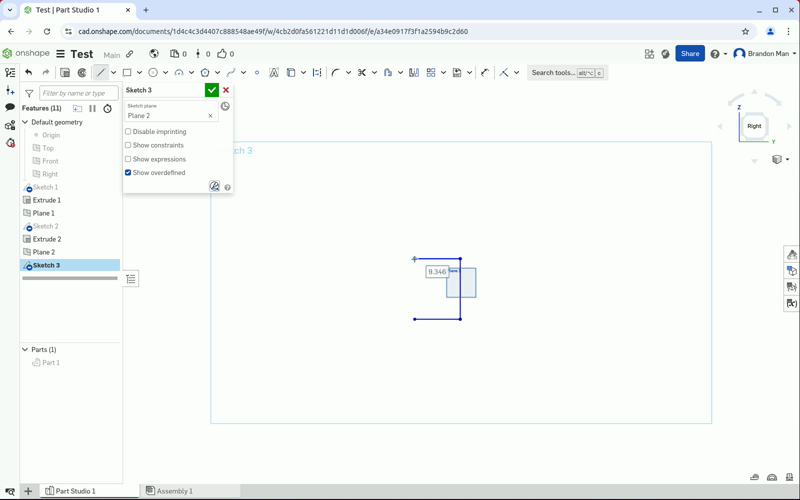
key_down(shift)
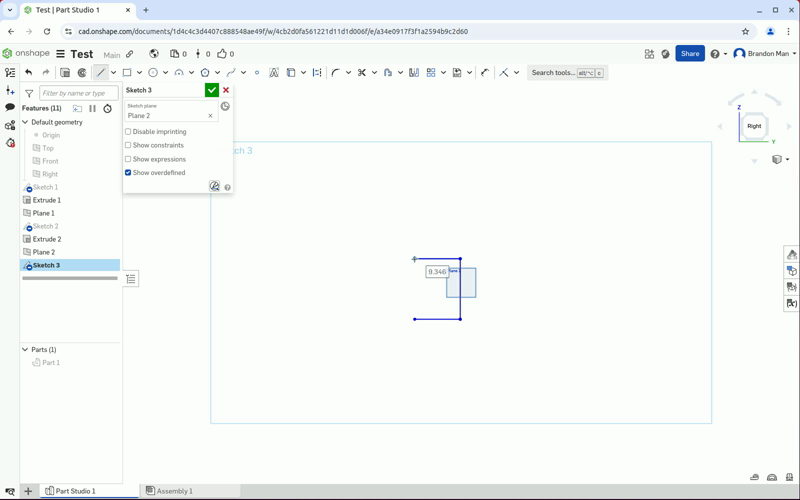
mouse_move(414, 319)
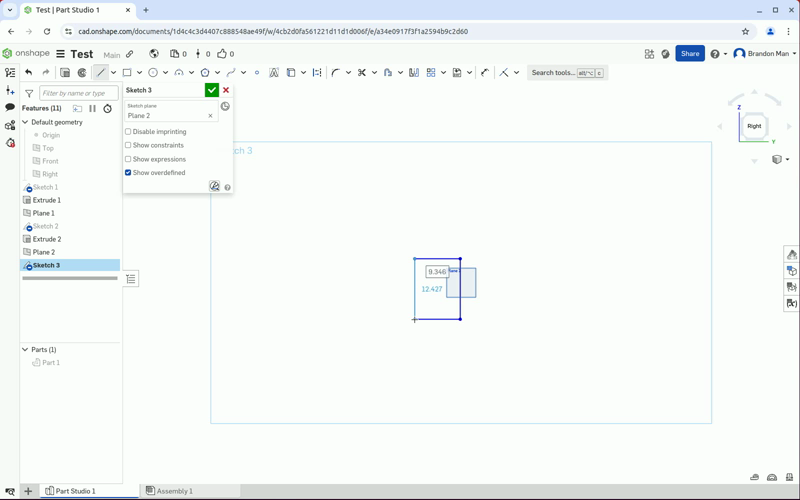
key_up(shift)
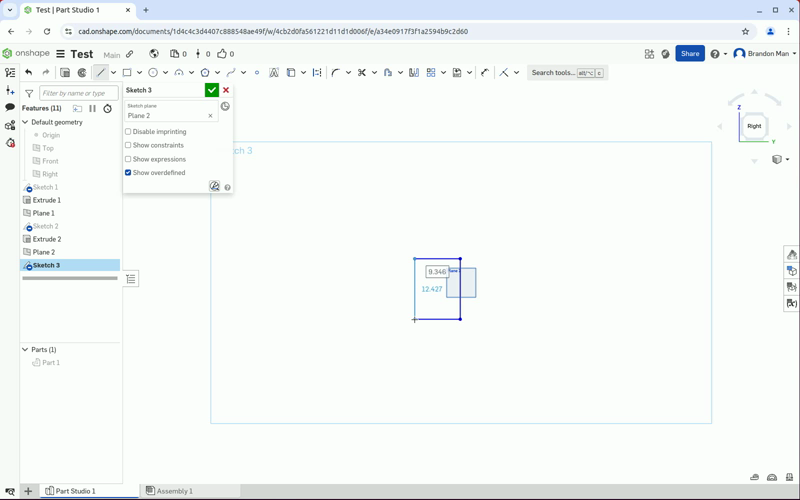
click(414, 319)
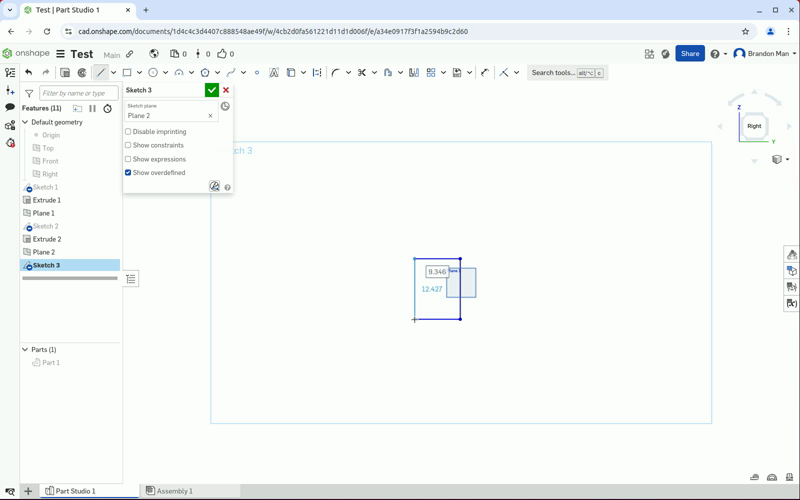
key(esc)
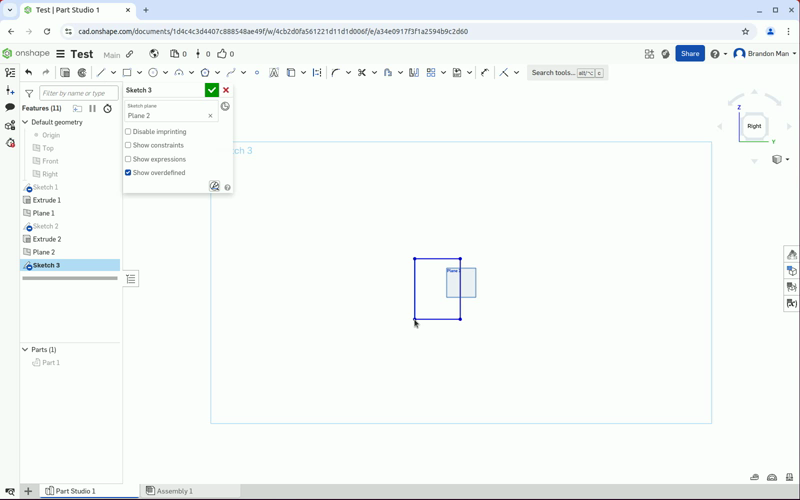
mouse_move(427, 298)
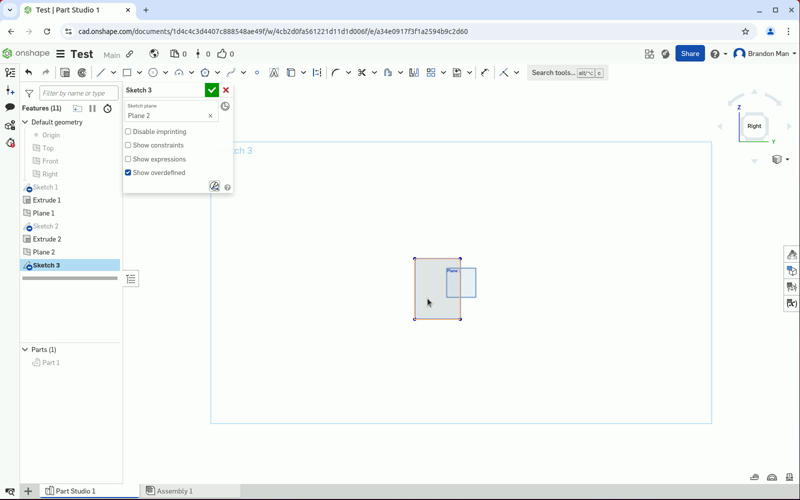
click(427, 298)
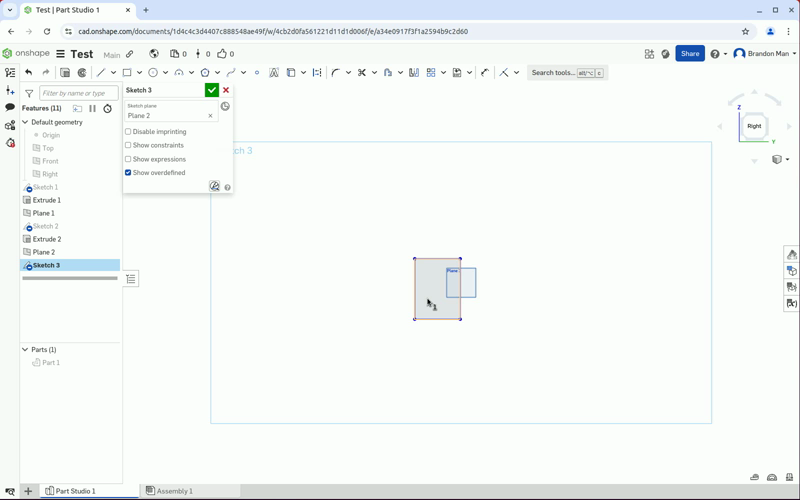
mouse_move(73, 352)
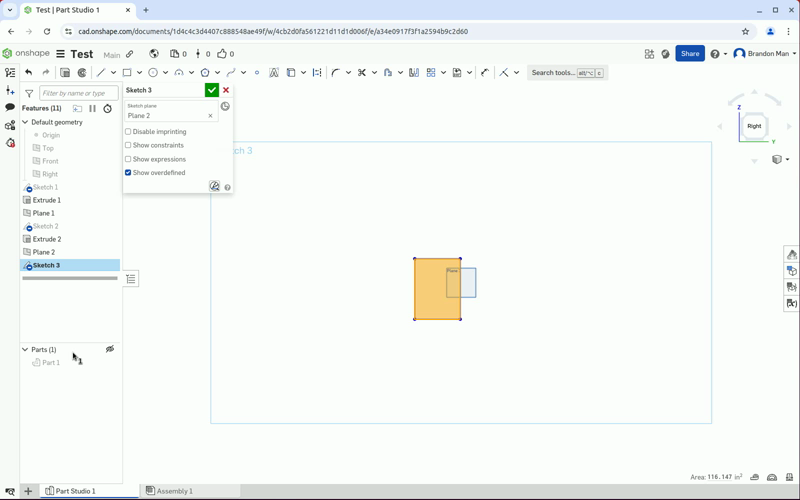
key(shift+y)
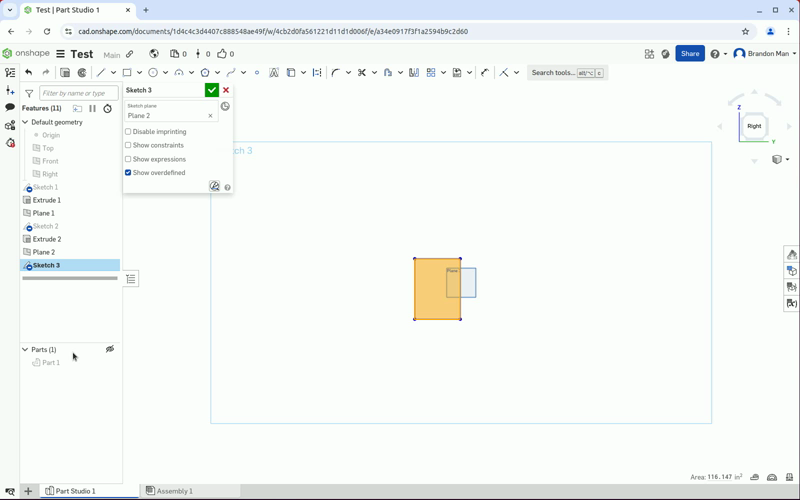
key(shift+e)
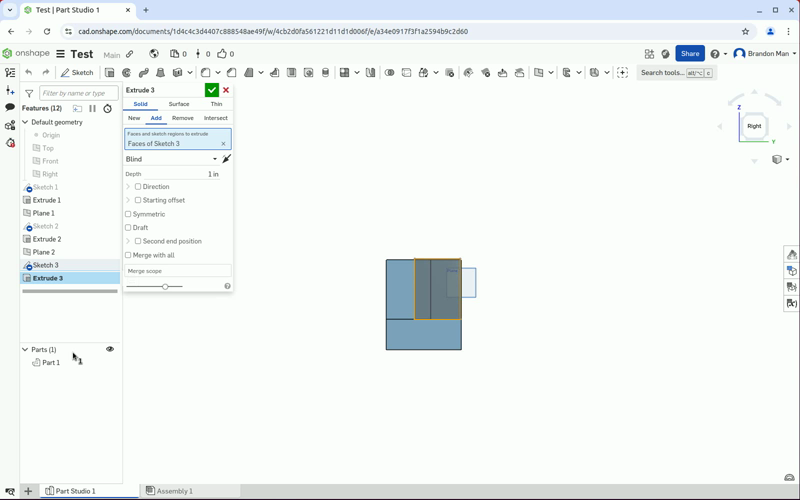
mouse_move(143, 106)
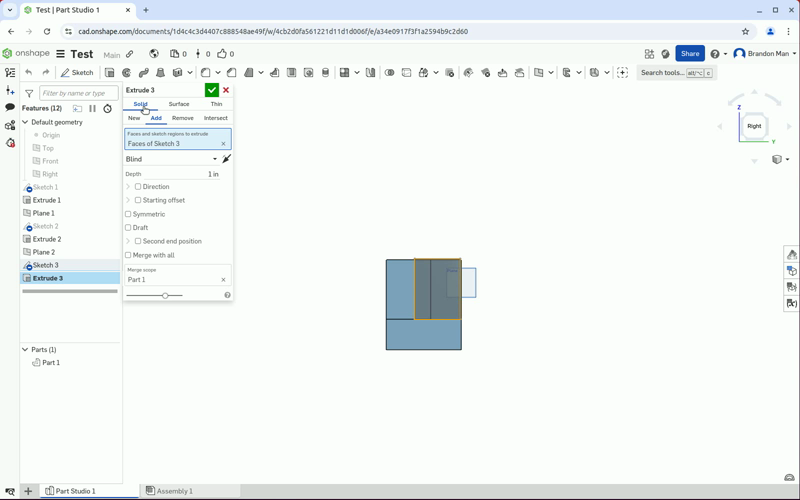
click(143, 106)
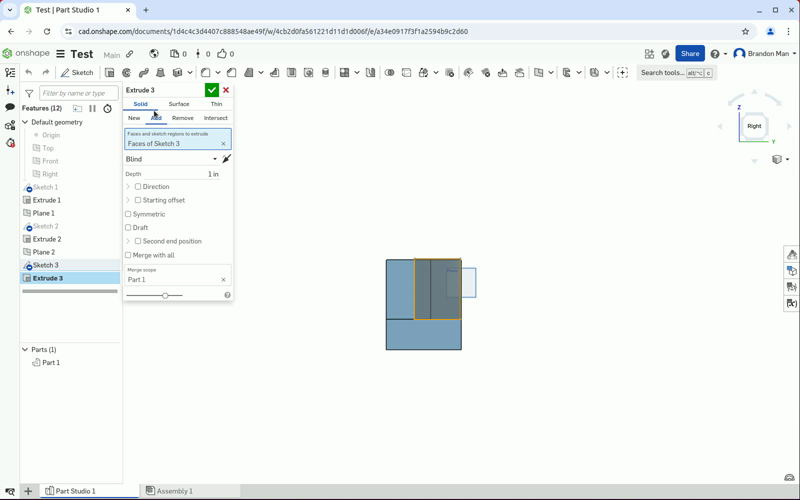
mouse_move(186, 120)
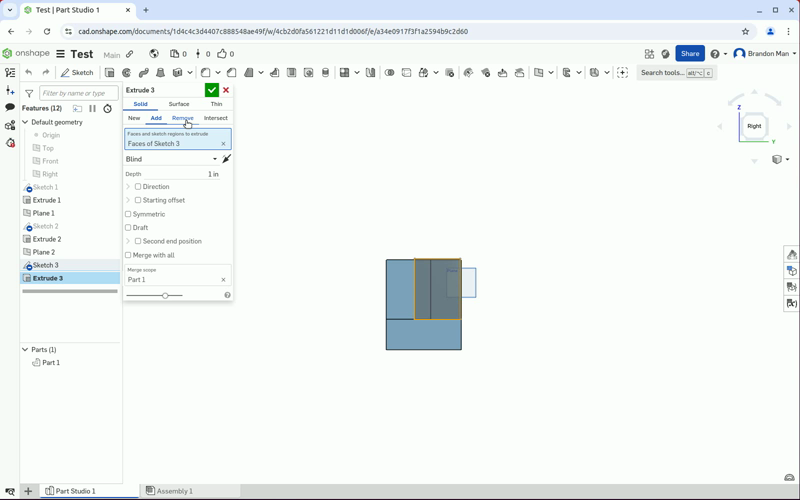
click(186, 120)
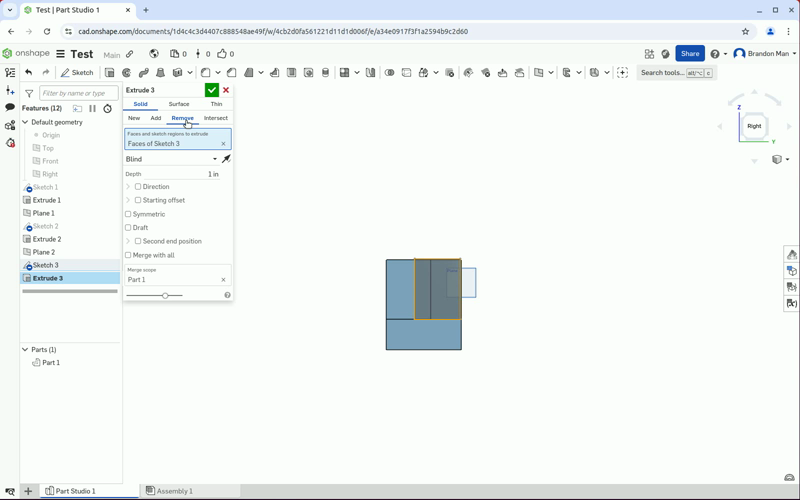
key(tab, 4)
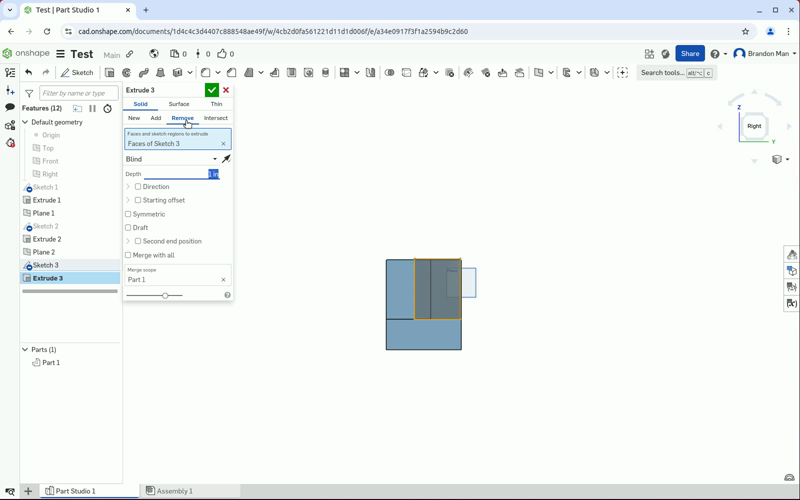
text(12.276)
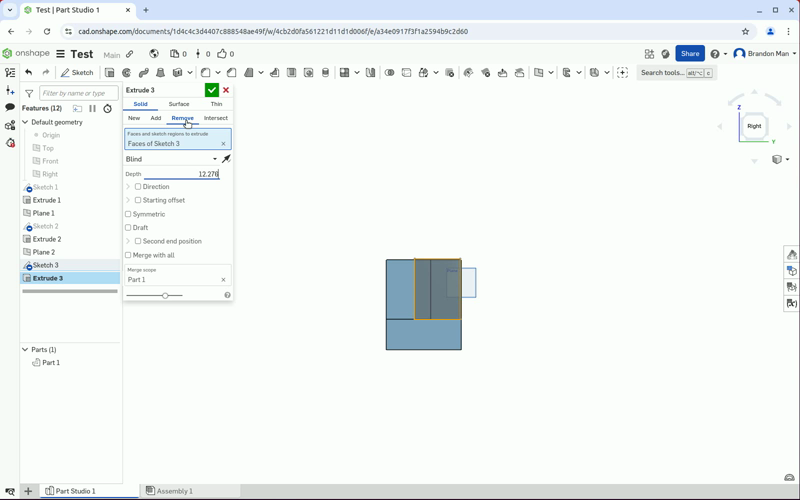
key(tab, 6)
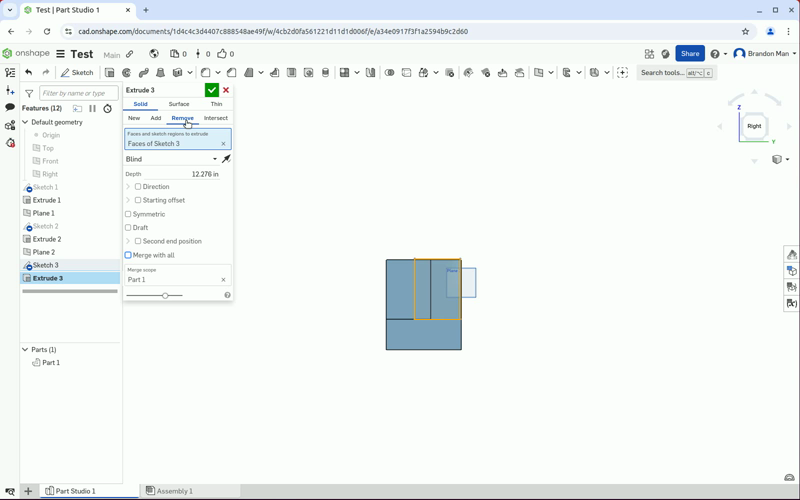
key(space)
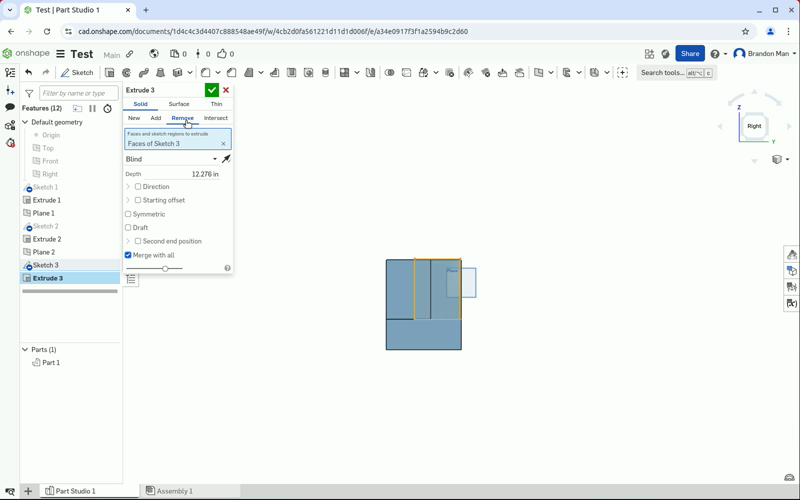
key(enter)
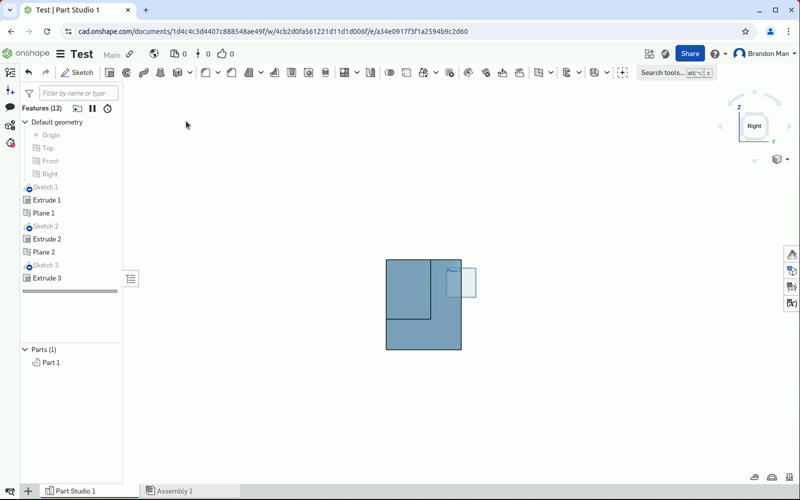
key(shift+h)
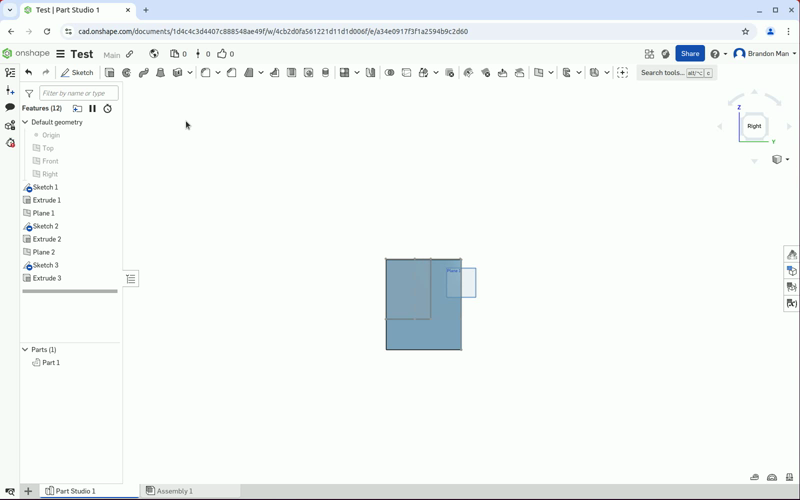
key(shift+h)
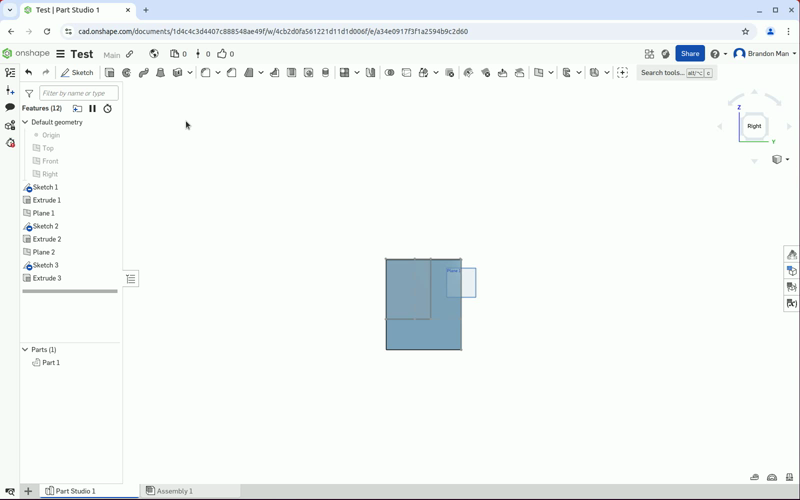
key(shift+7)
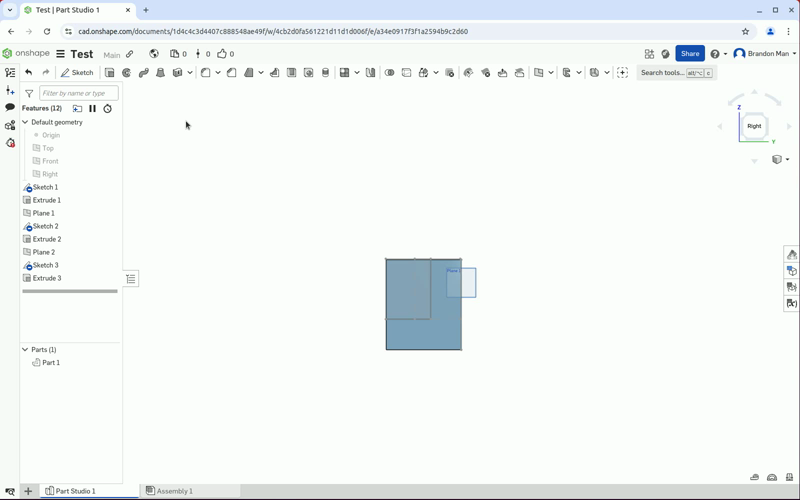
key(right, 2)
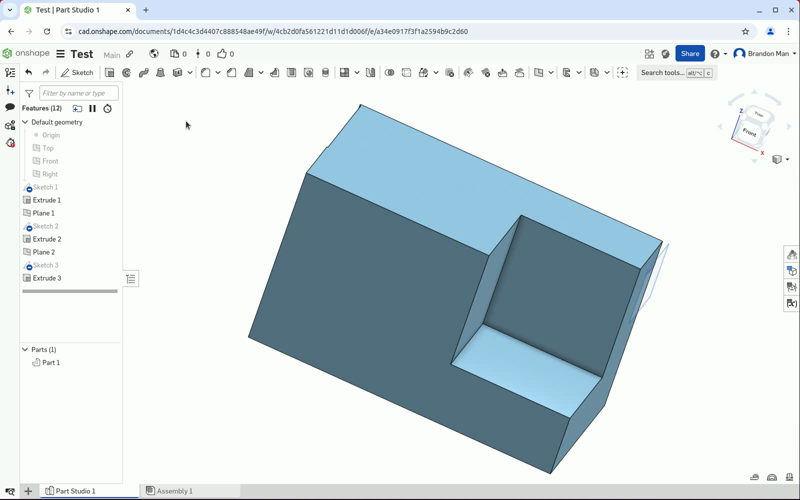
key(down, 2)
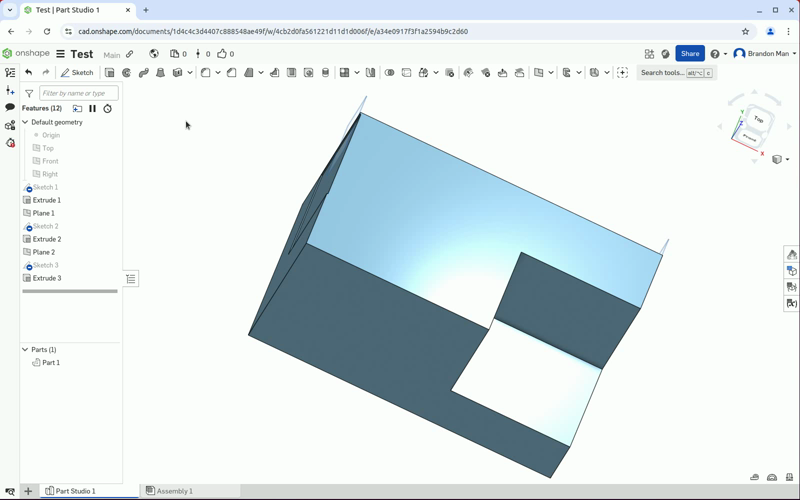
key(up, 2)
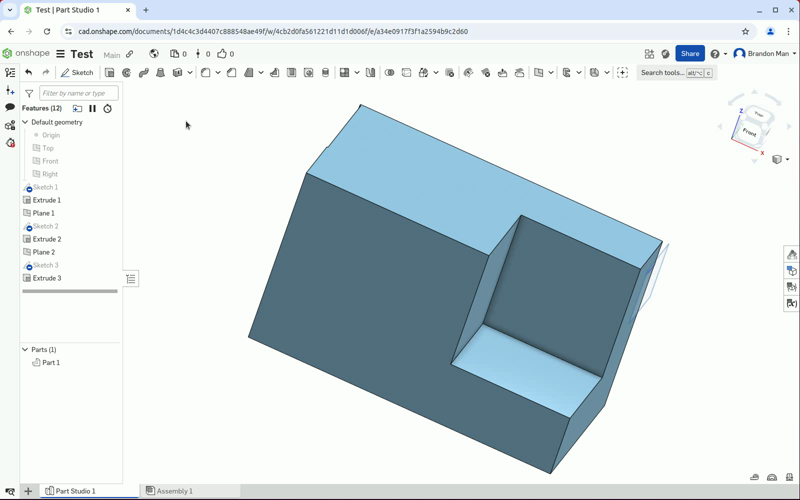
key(left, 2)
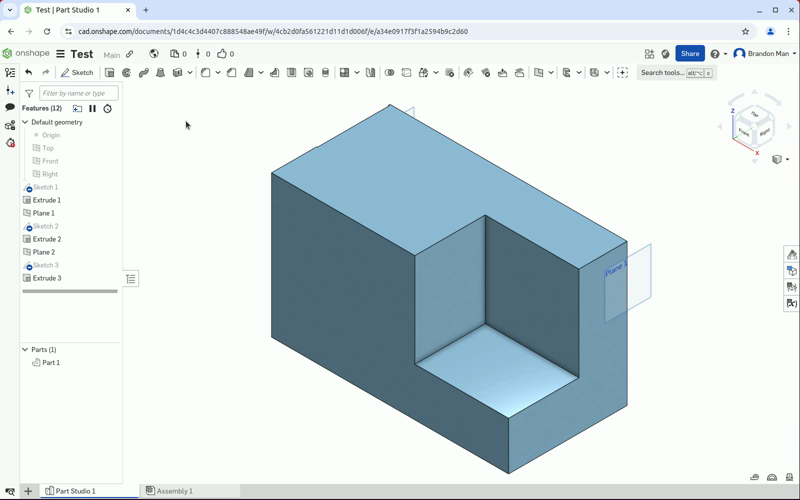
mouse_move(73, 189)
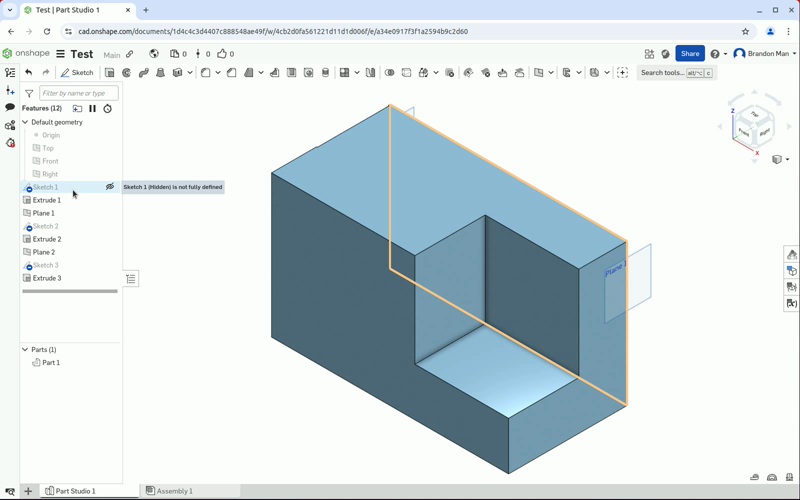
click(73, 189)